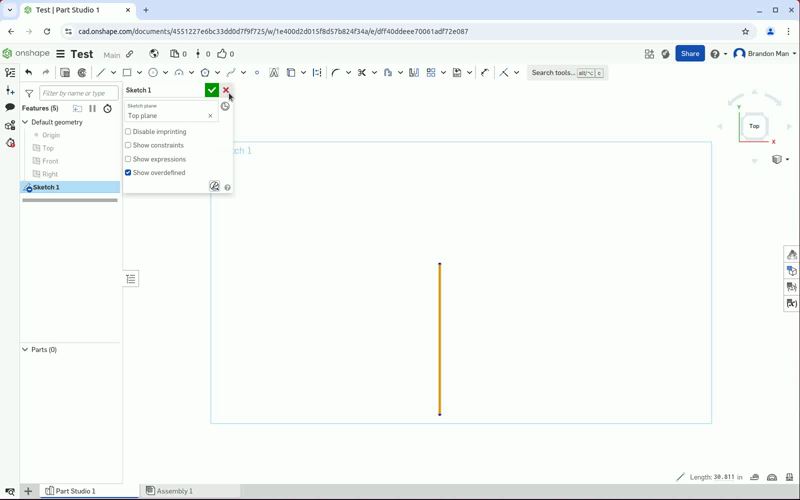
key(shift+h)
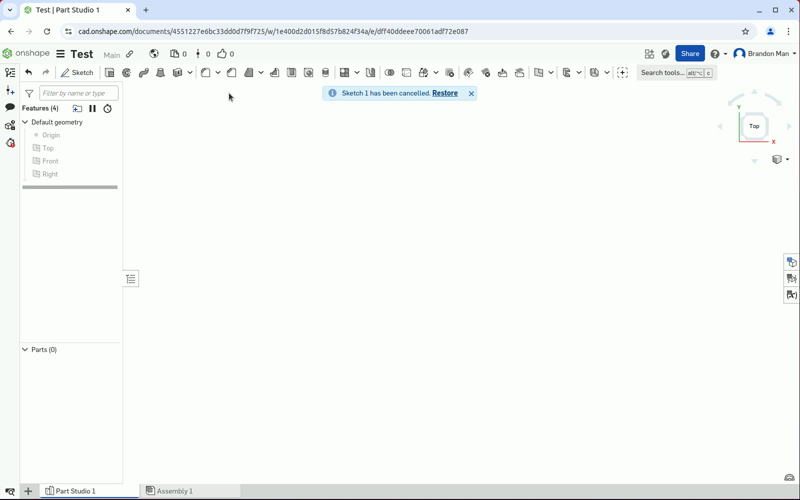
mouse_move(73, 352)
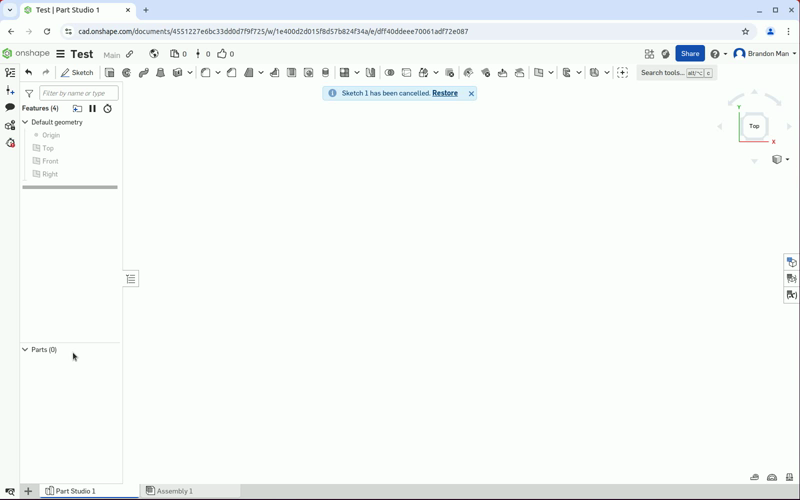
key(y)
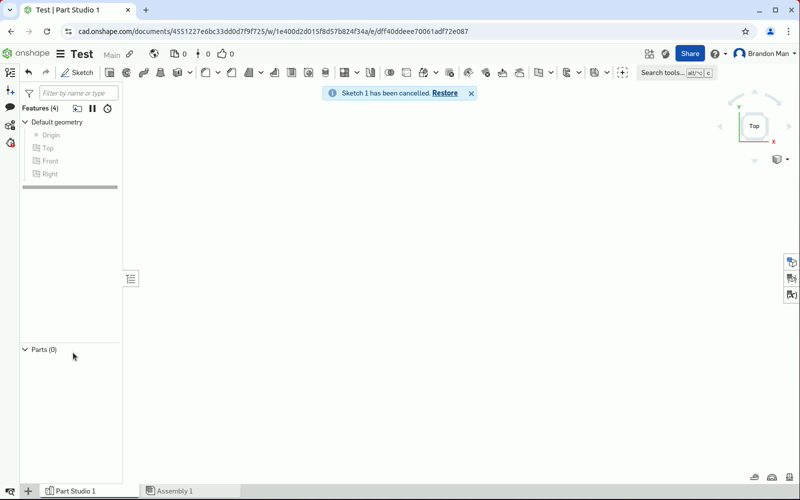
key(shift+p)
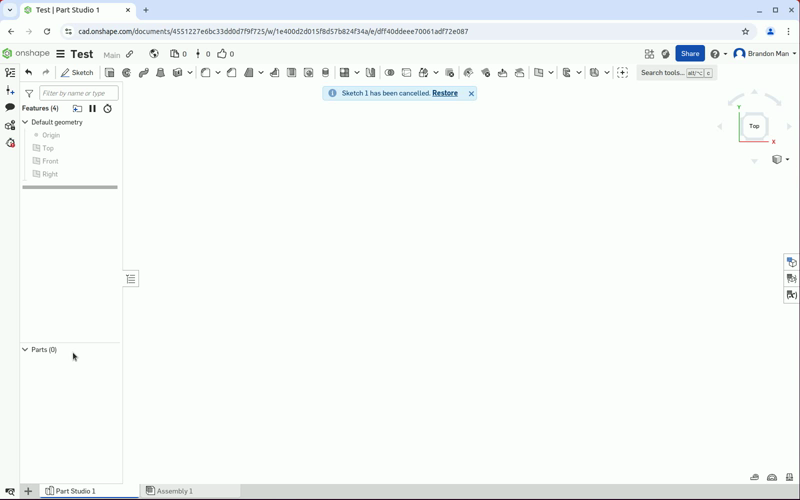
key(space)
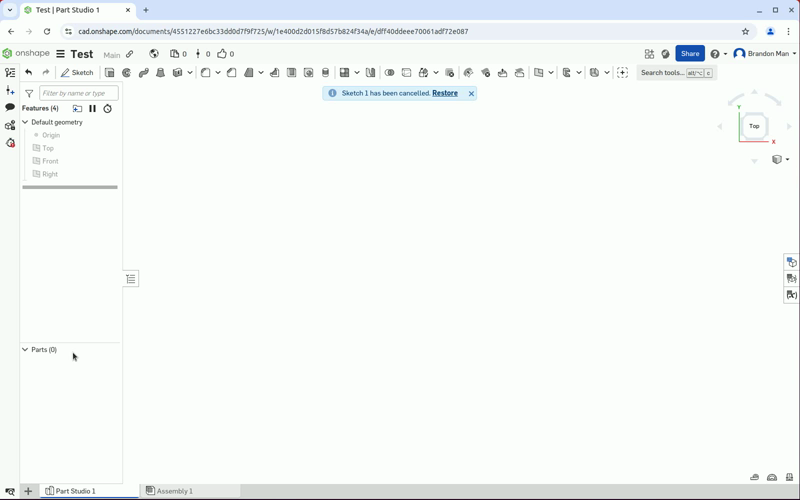
key_down(shift)
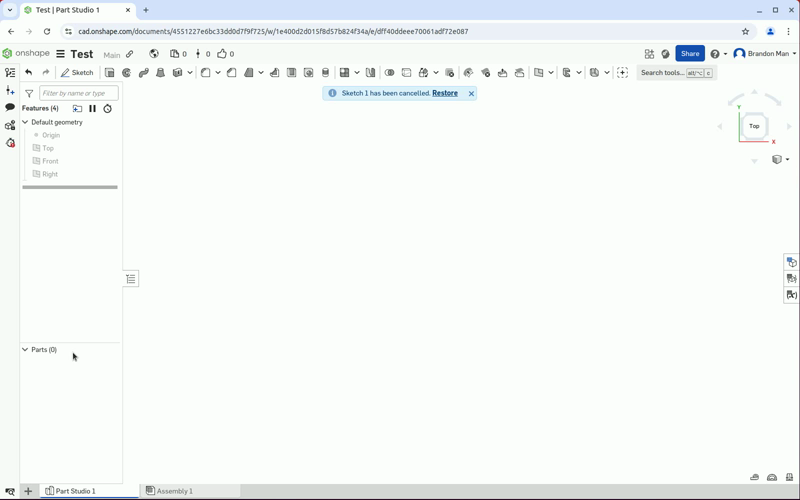
key(up)
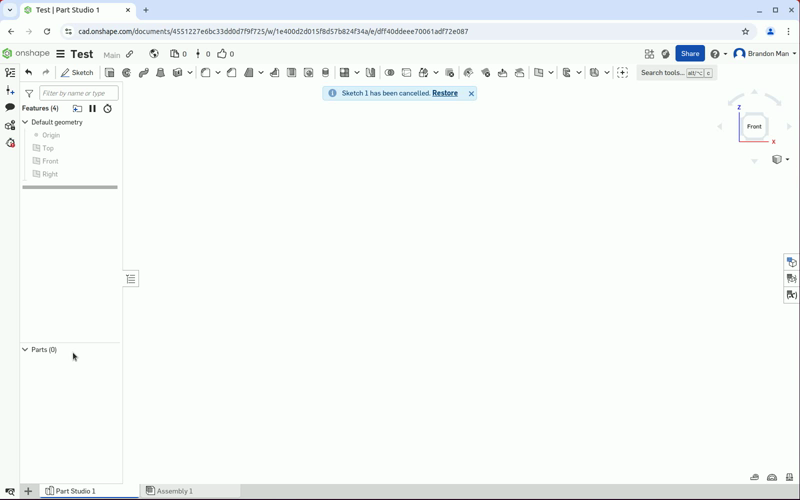
key_up(shift)
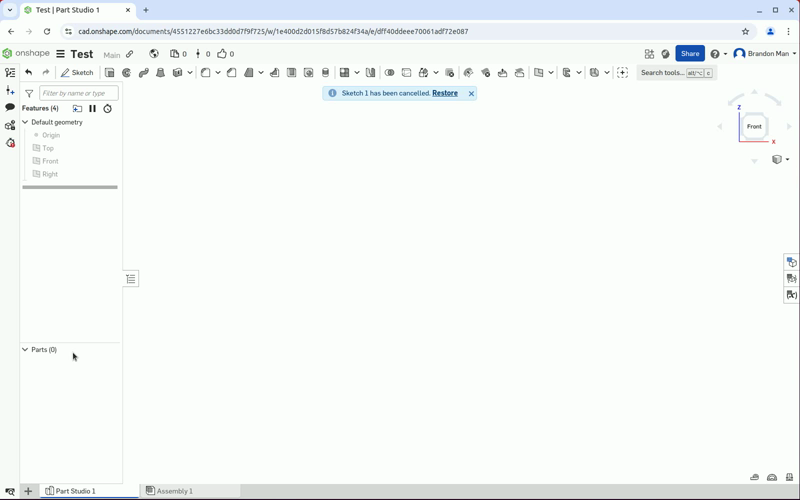
mouse_move(73, 352)
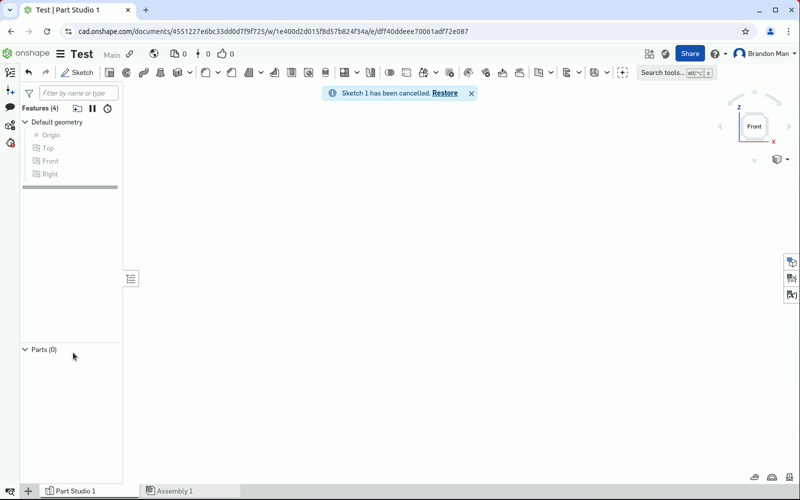
key(shift+y)
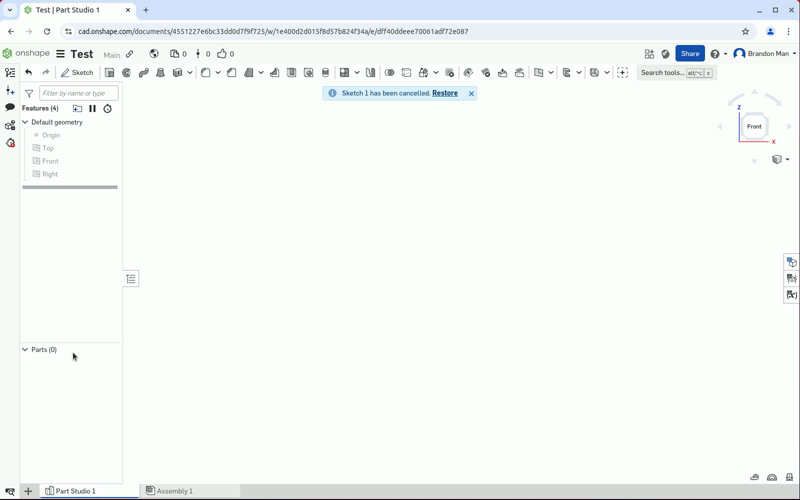
key(shift+s)
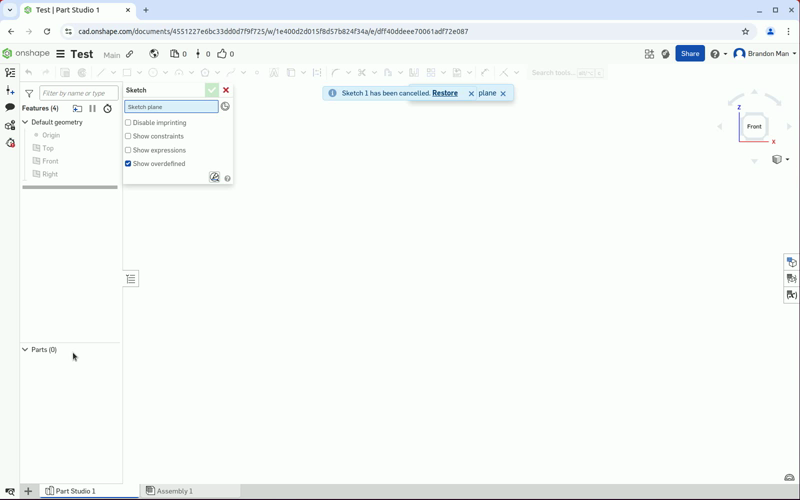
mouse_move(73, 163)
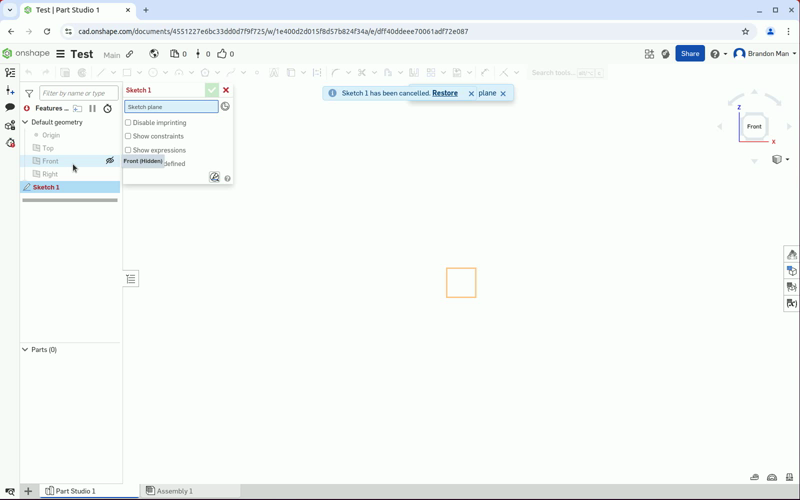
click(73, 163)
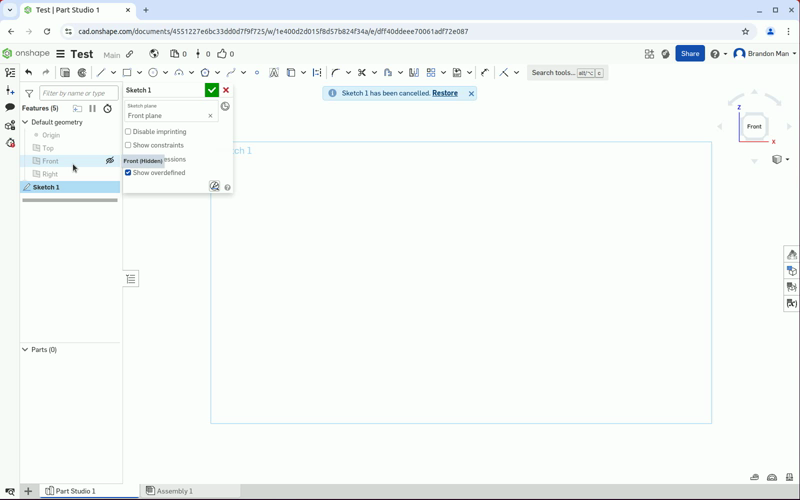
mouse_move(73, 352)
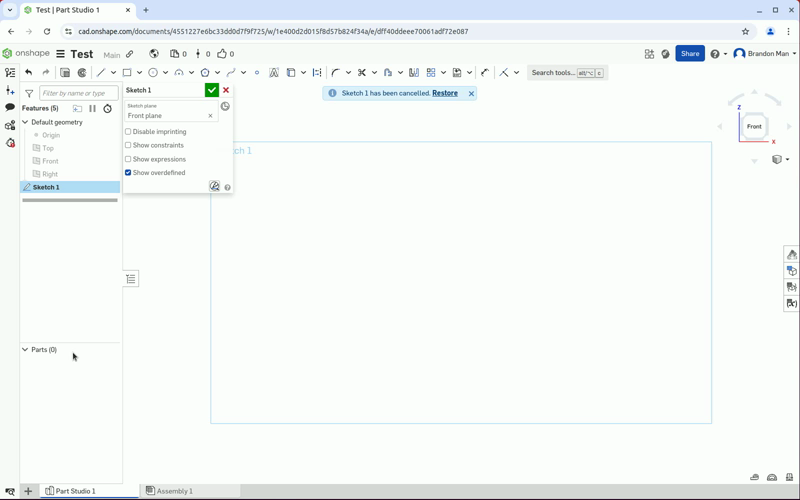
key(y)
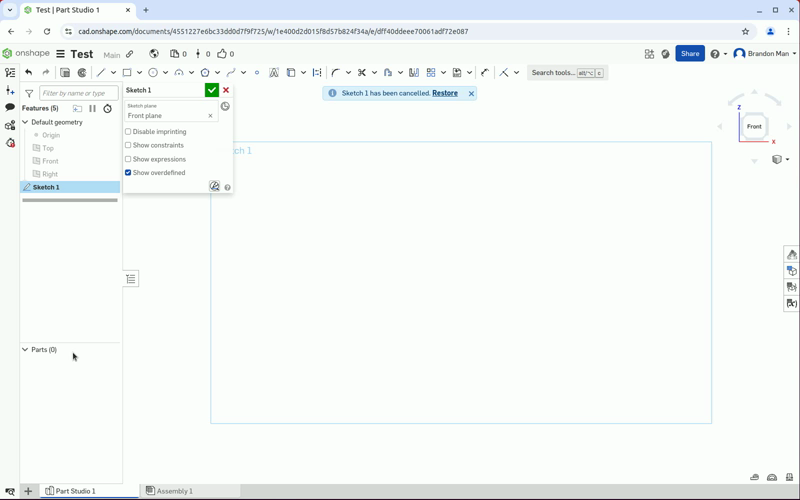
key(l)
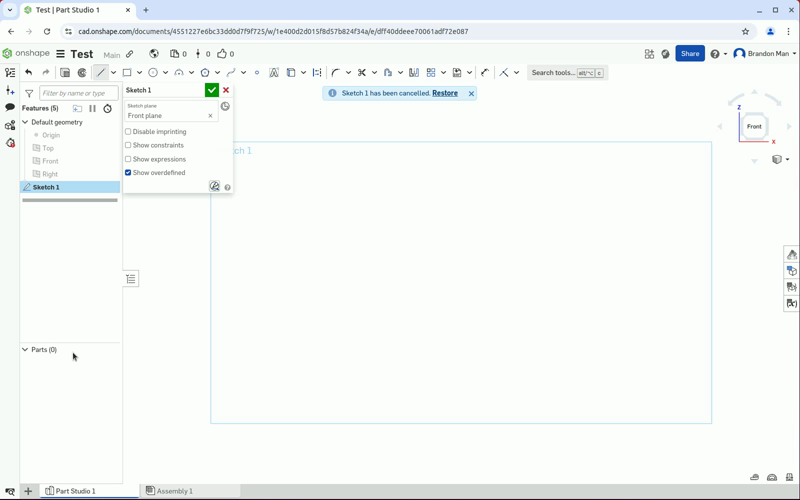
key_down(shift)
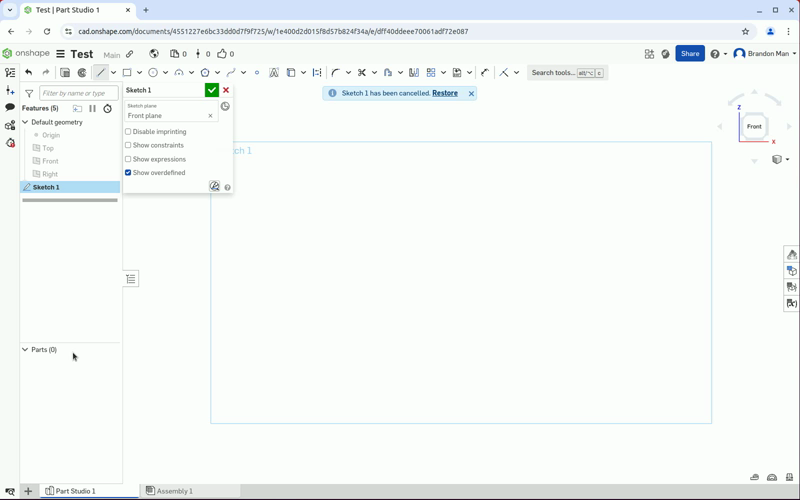
mouse_move(460, 282)
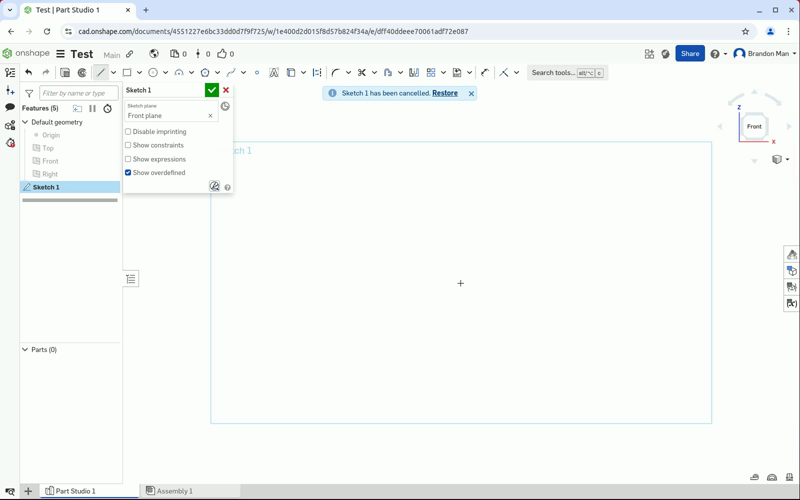
click(460, 282)
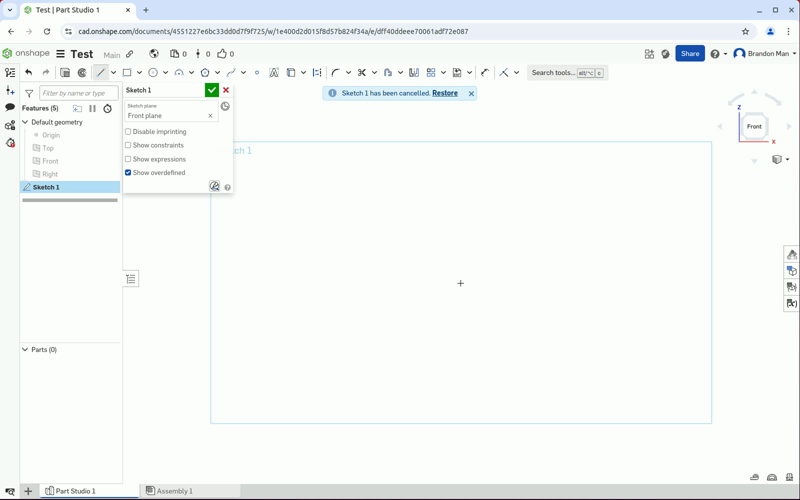
key_up(shift)
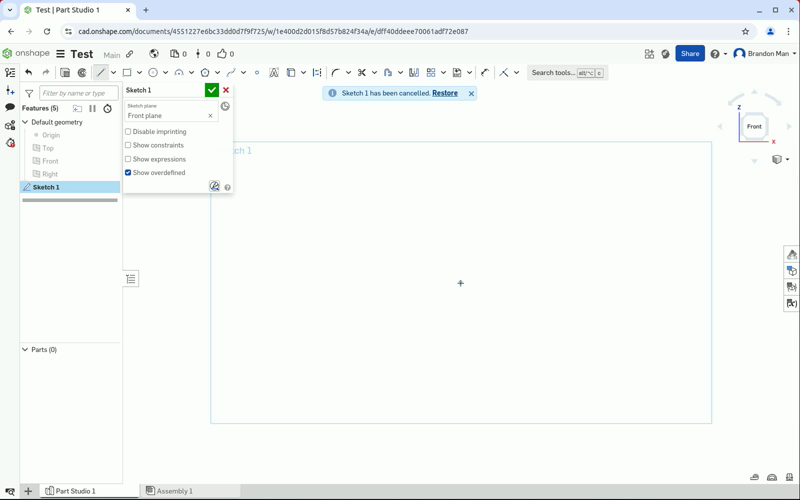
key_down(shift)
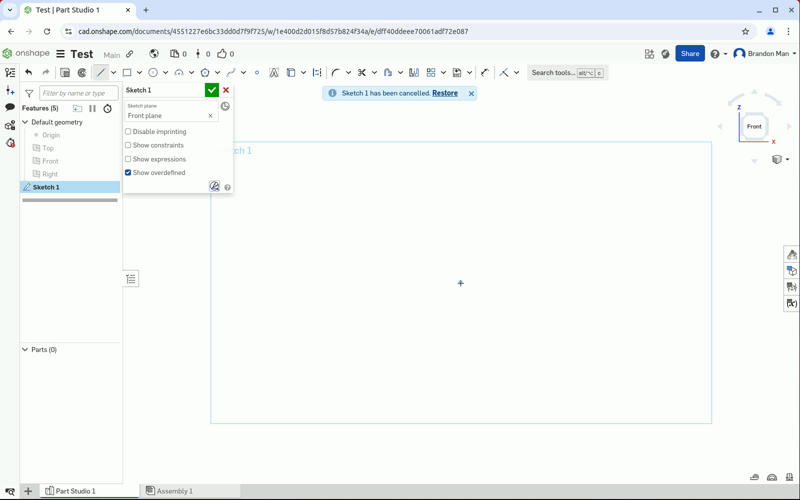
mouse_move(573, 282)
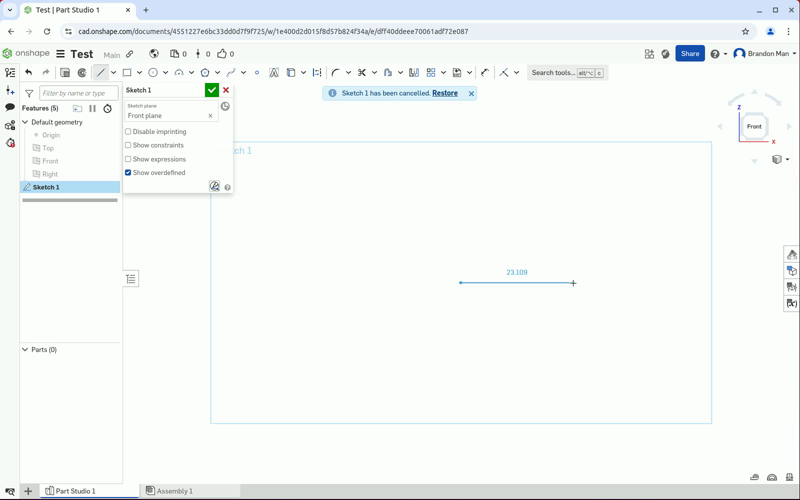
click(573, 282)
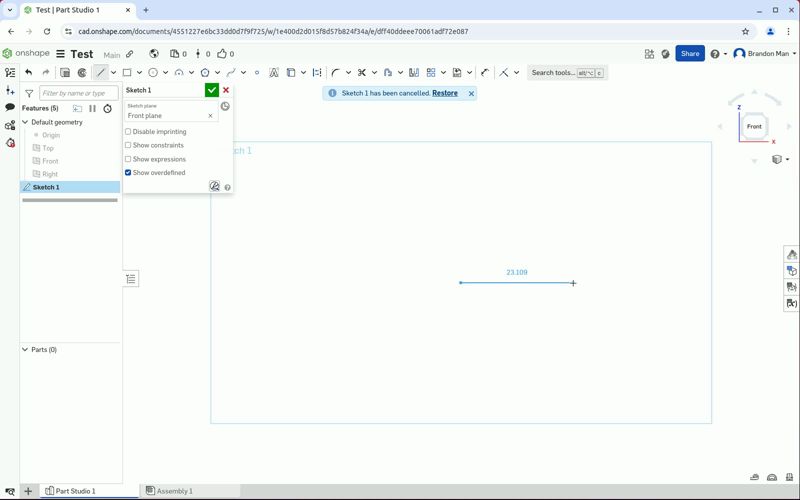
key_up(shift)
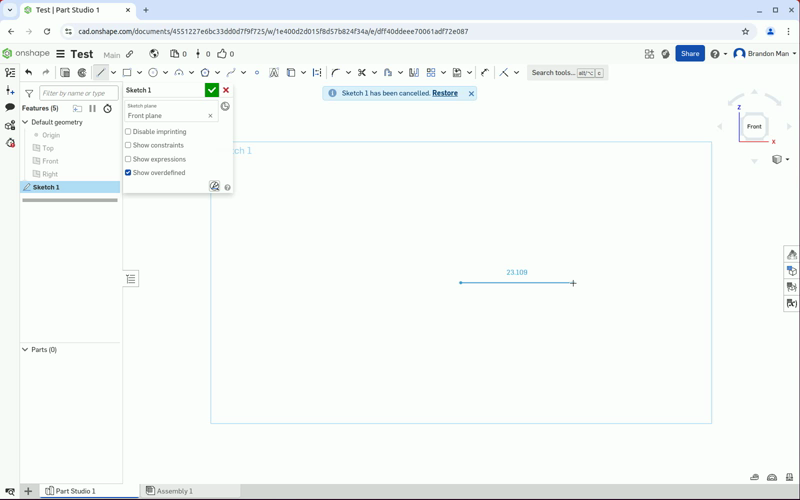
key_down(shift)
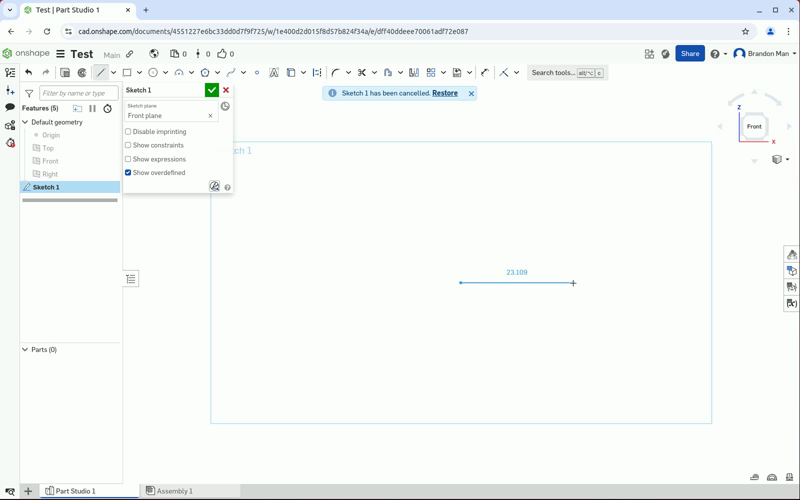
mouse_move(589, 282)
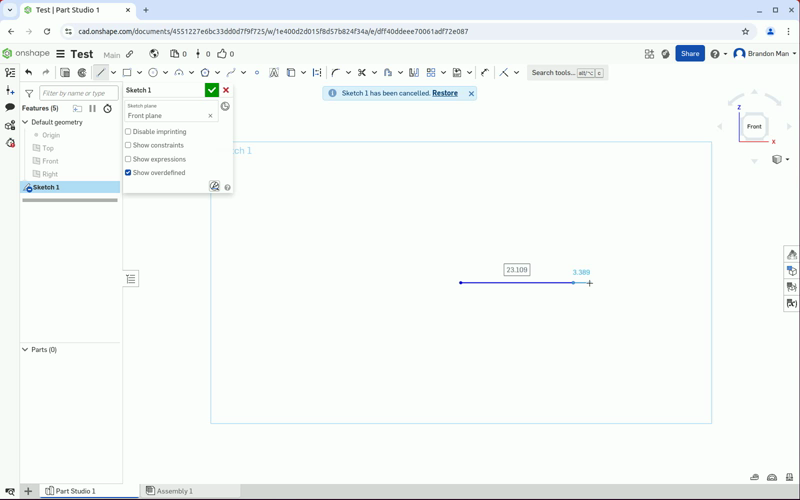
mouse_move(573, 264)
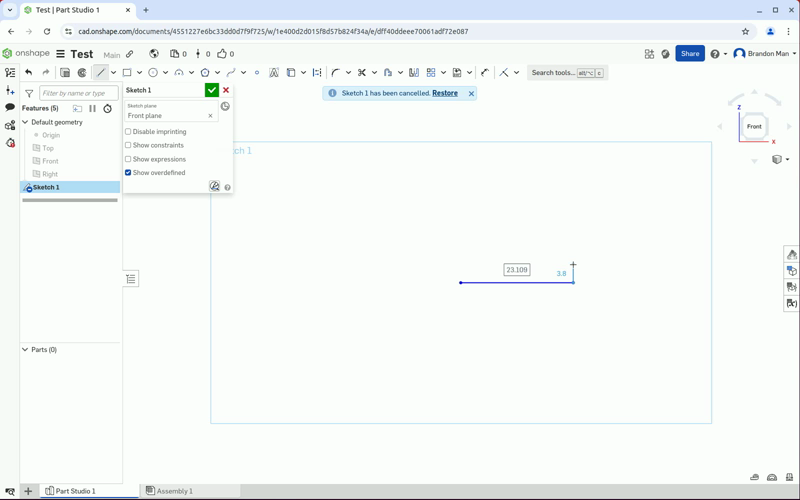
click(573, 264)
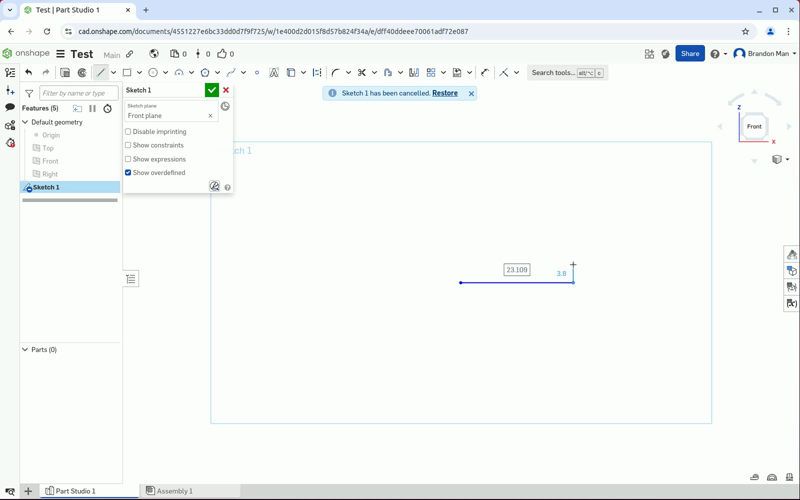
key_up(shift)
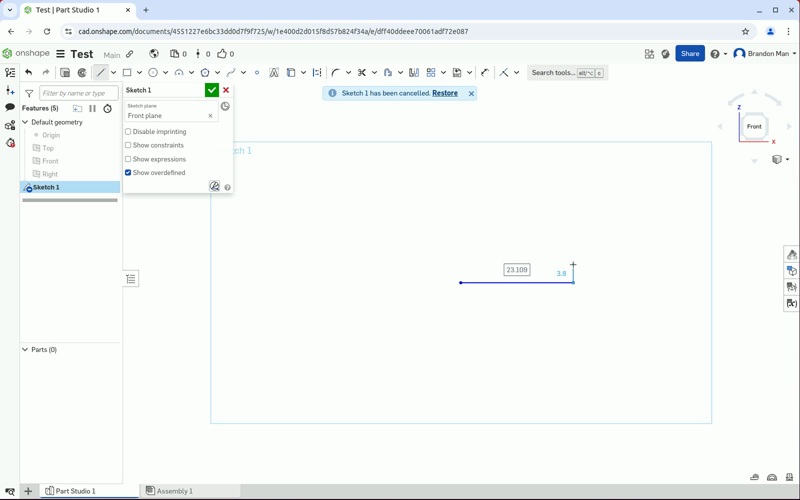
key_down(shift)
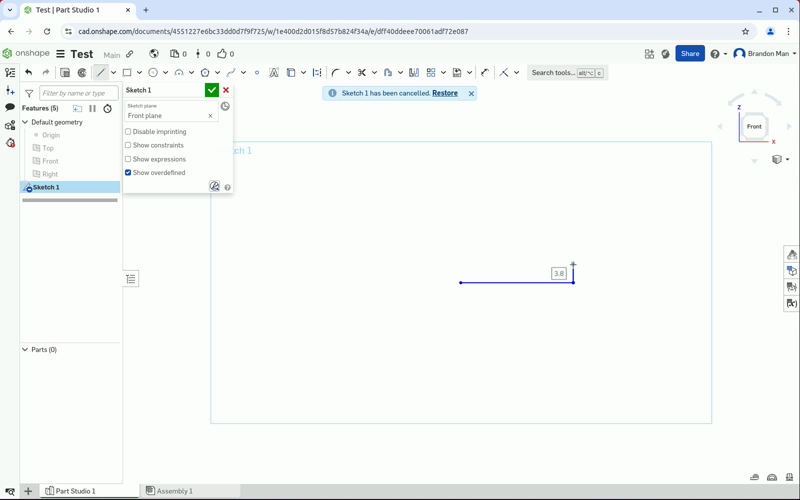
mouse_move(498, 264)
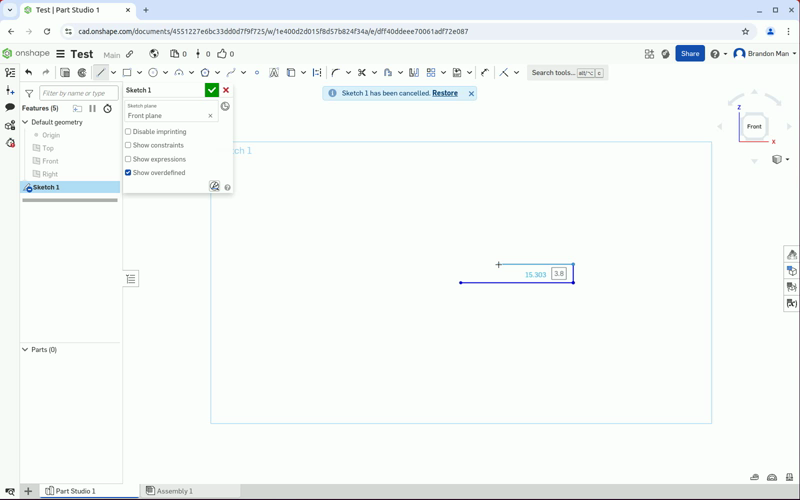
click(498, 264)
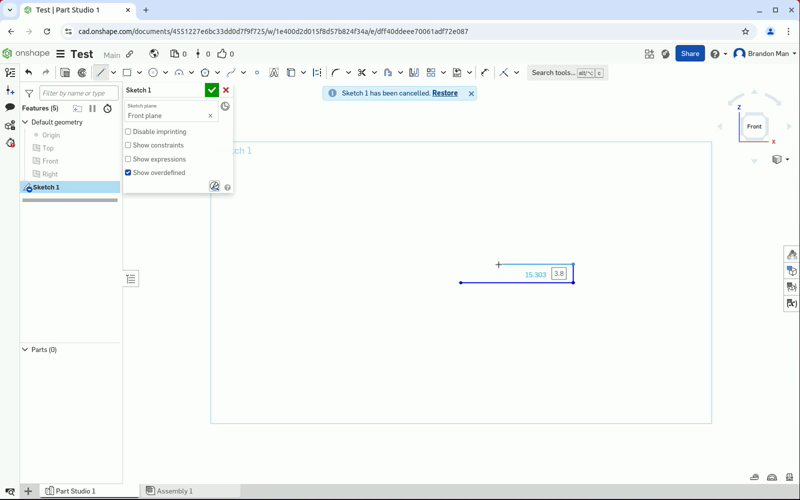
key_up(shift)
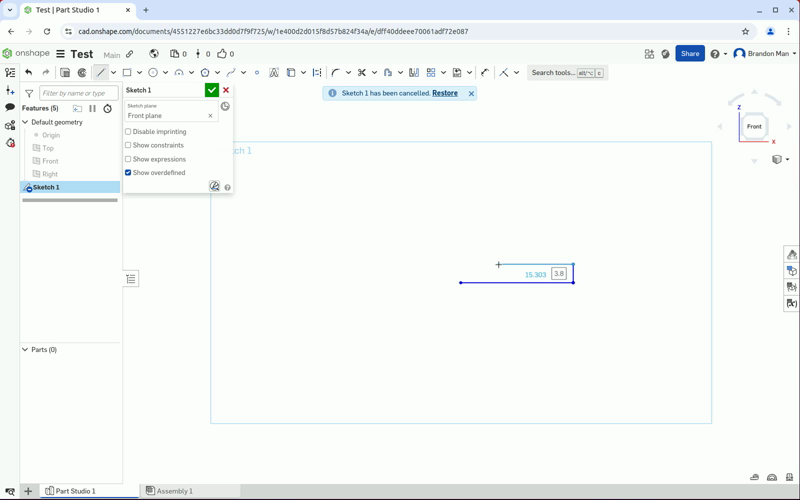
key_down(shift)
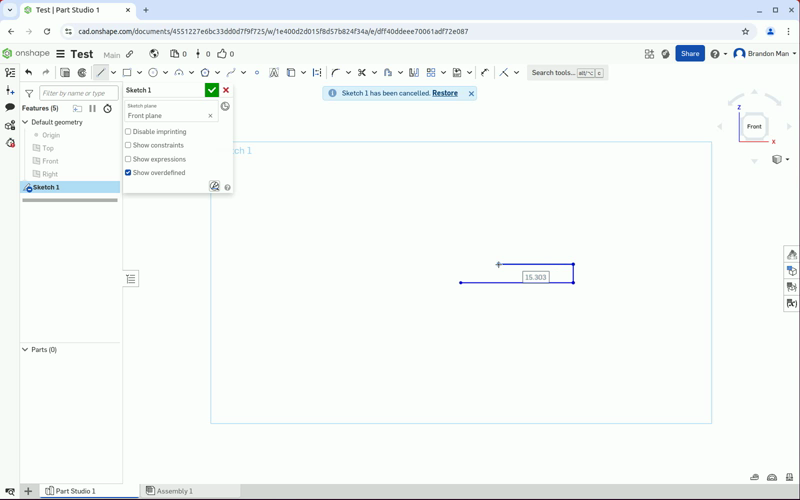
mouse_move(528, 264)
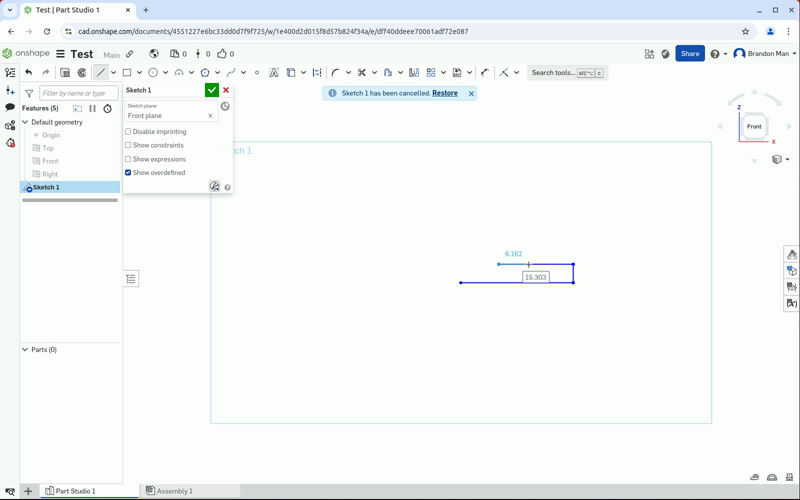
mouse_move(498, 208)
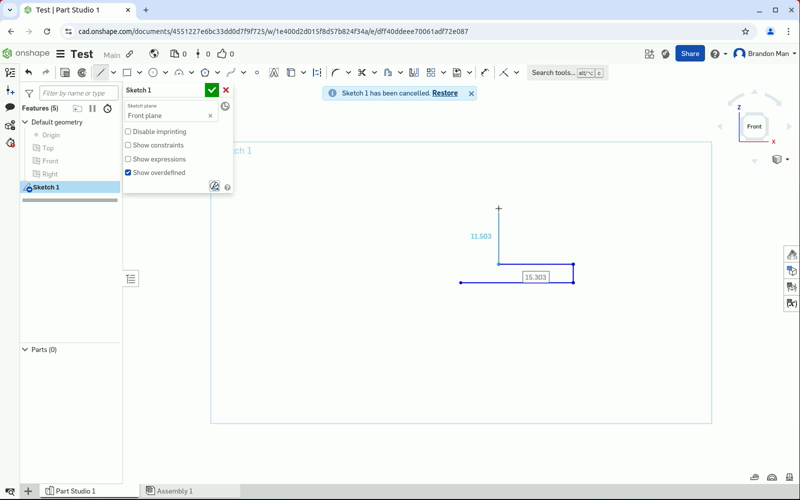
click(498, 208)
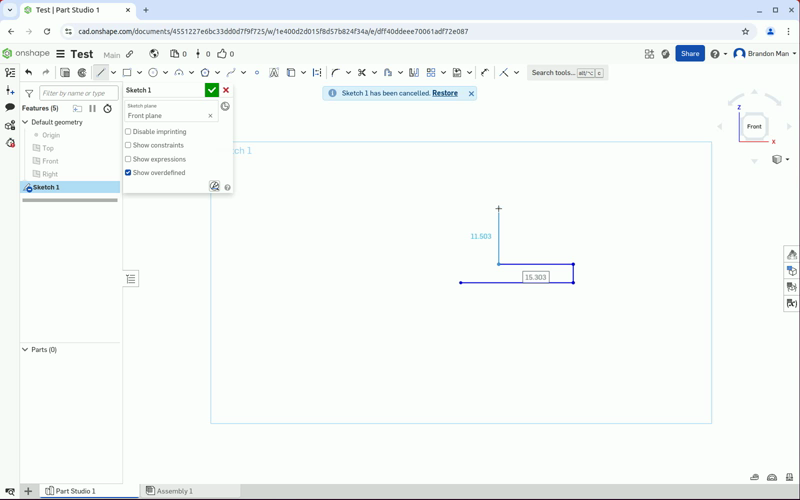
key_up(shift)
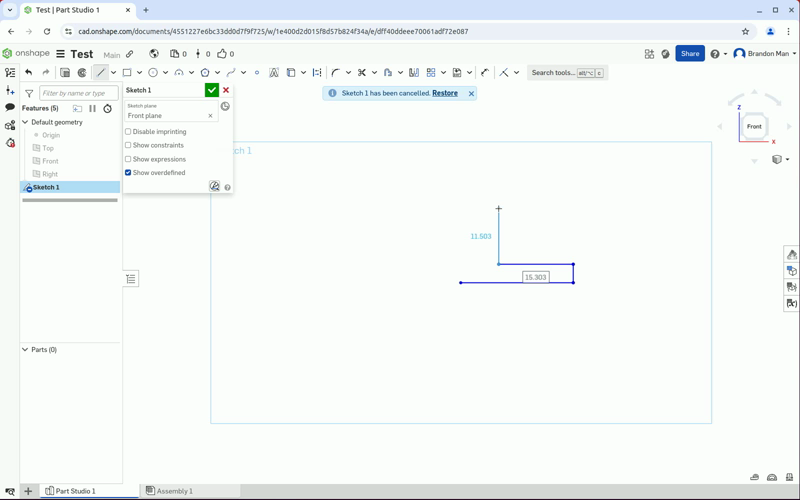
key_down(shift)
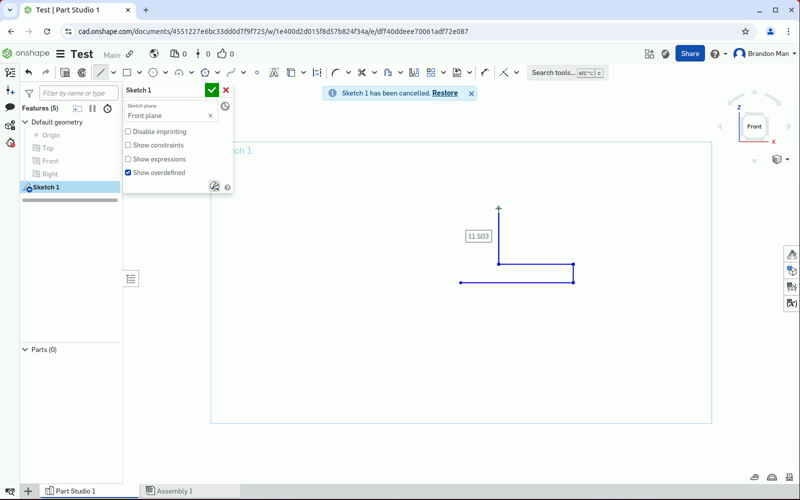
mouse_move(528, 208)
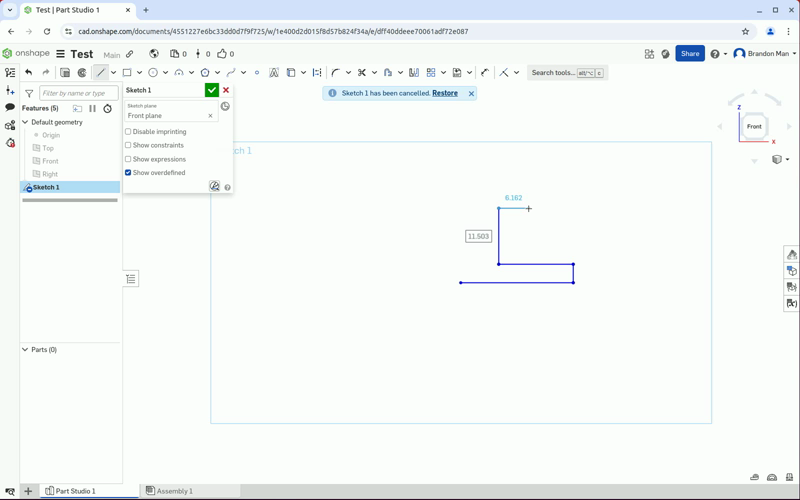
mouse_move(460, 208)
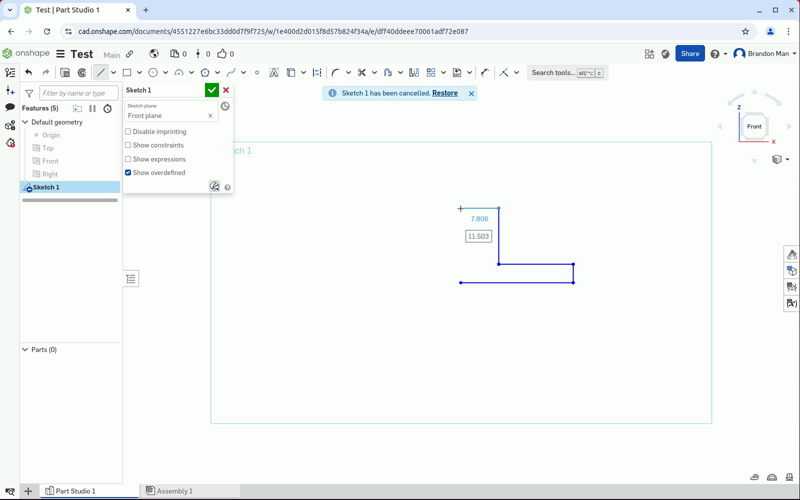
click(460, 208)
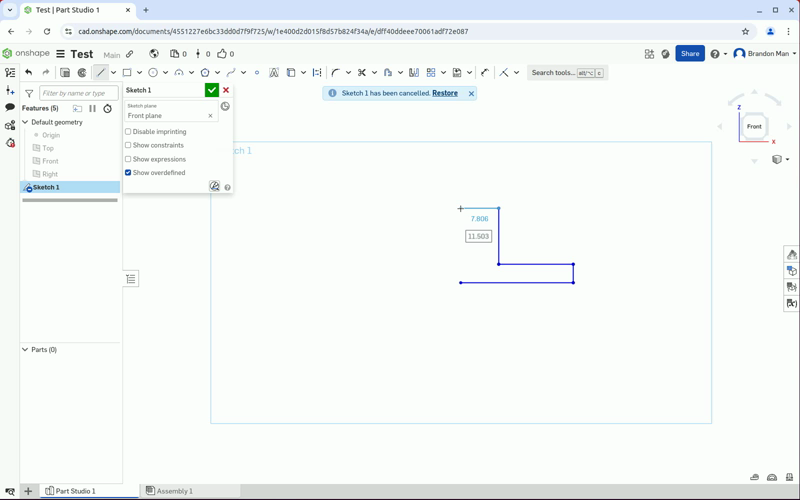
key_up(shift)
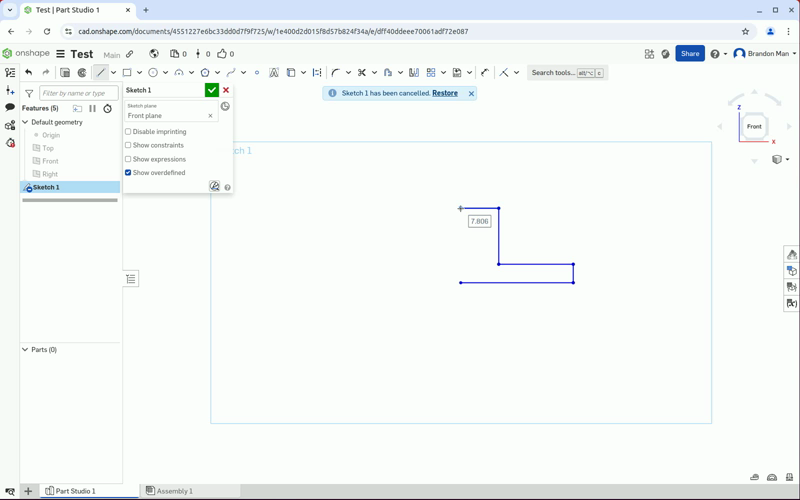
key_down(shift)
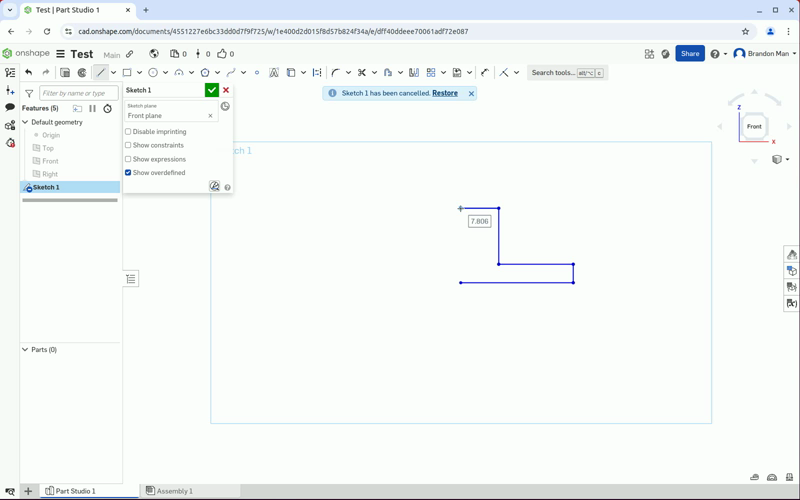
mouse_move(460, 282)
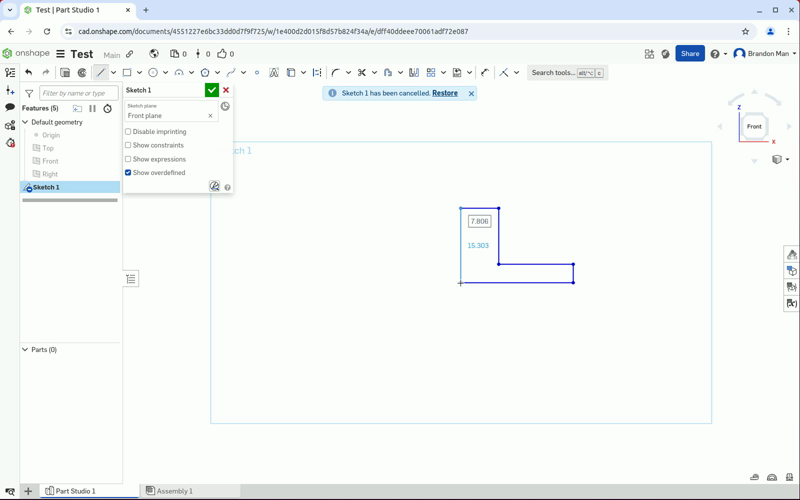
key_up(shift)
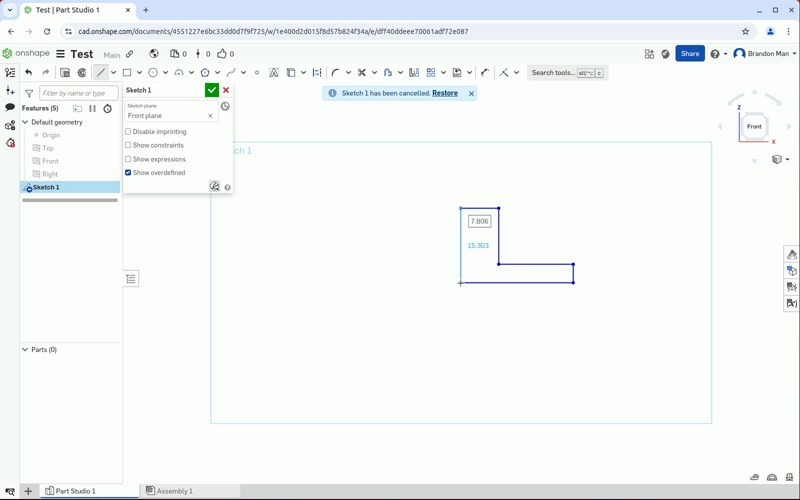
click(460, 282)
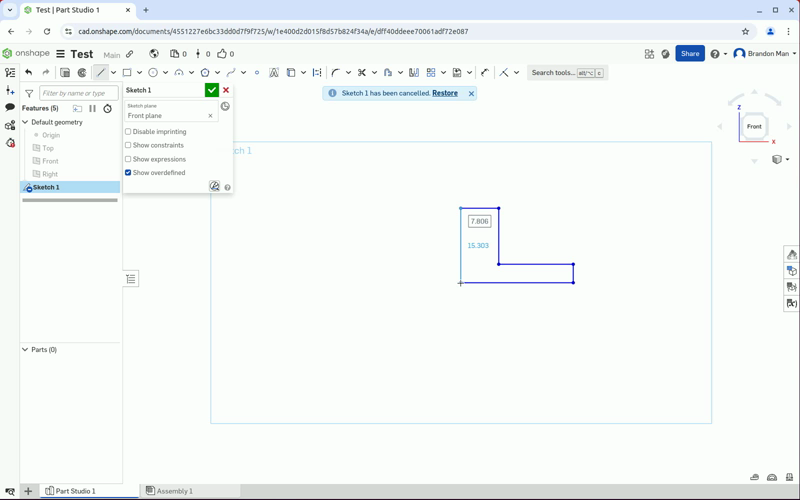
key(esc)
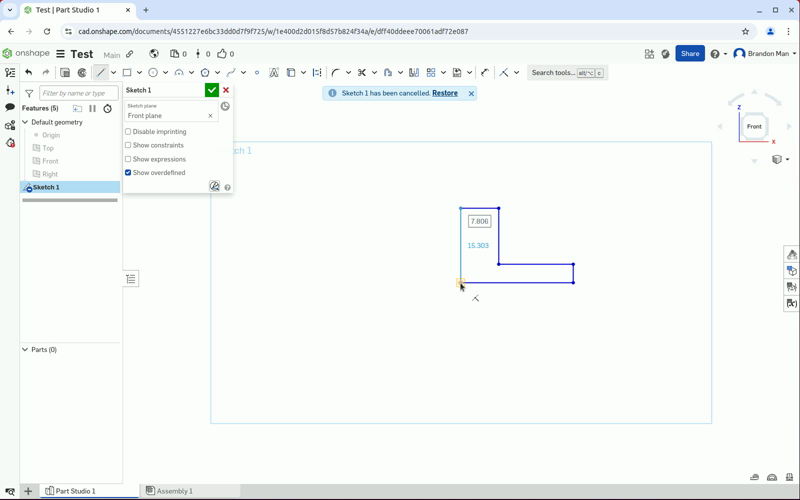
mouse_move(494, 245)
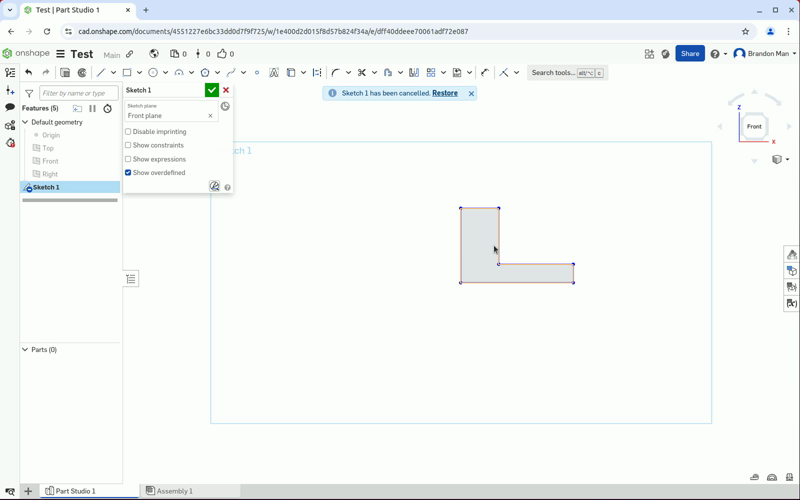
click(494, 245)
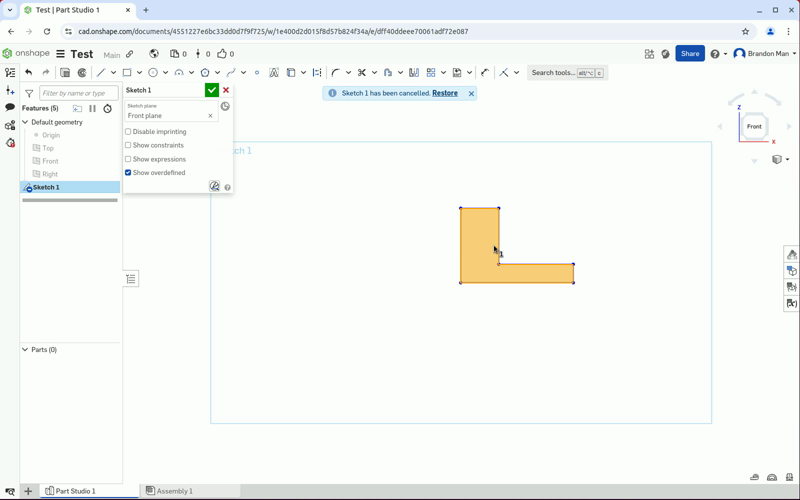
mouse_move(73, 352)
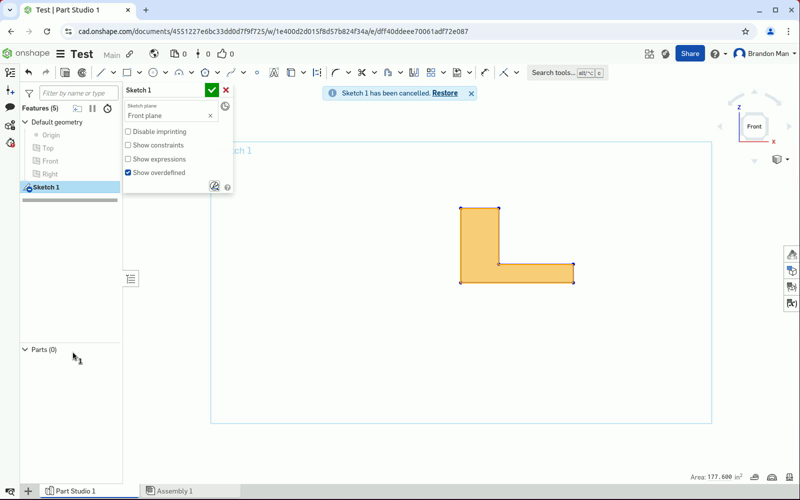
key(shift+y)
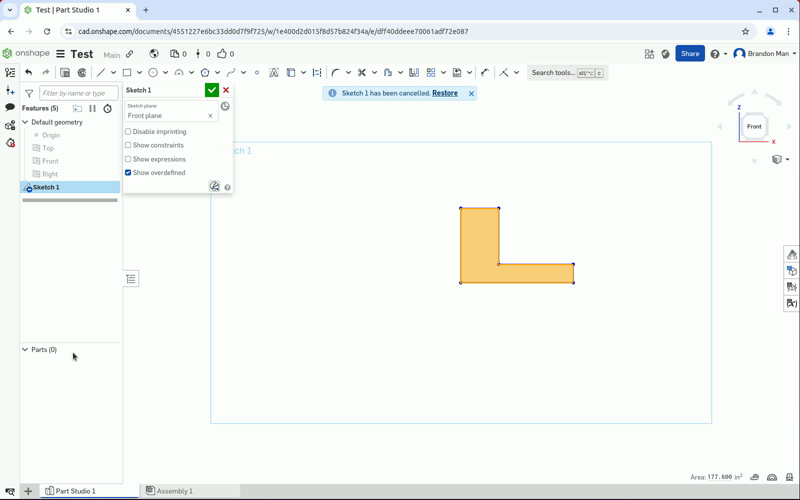
key(shift+e)
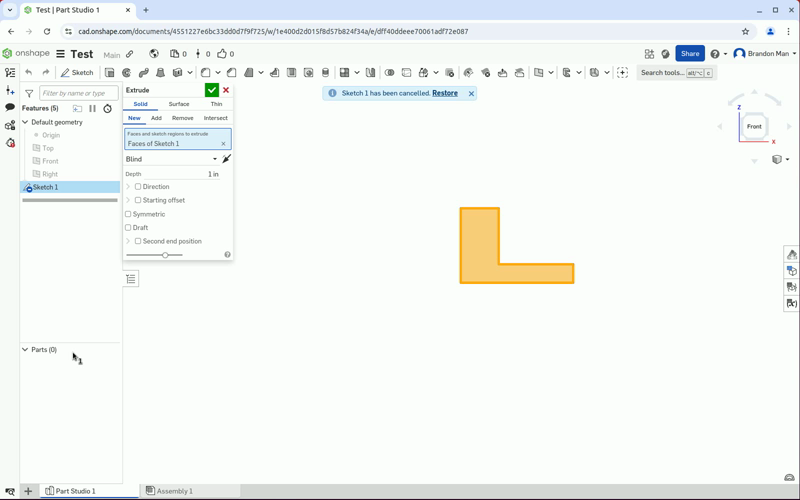
mouse_move(143, 106)
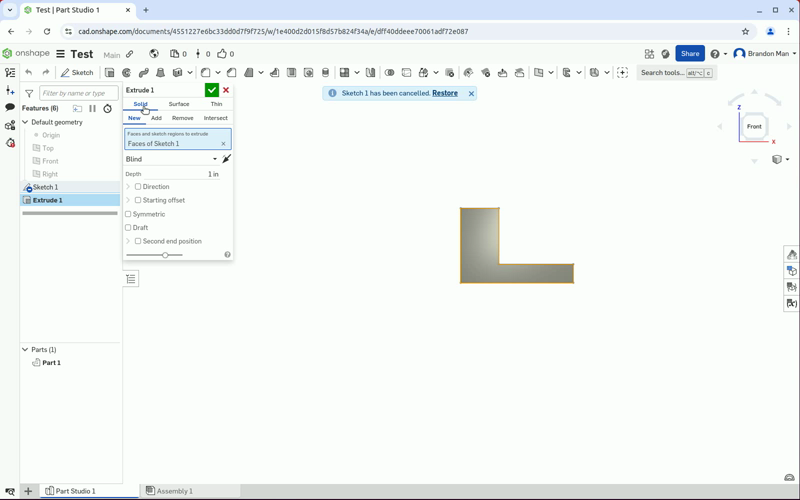
click(143, 106)
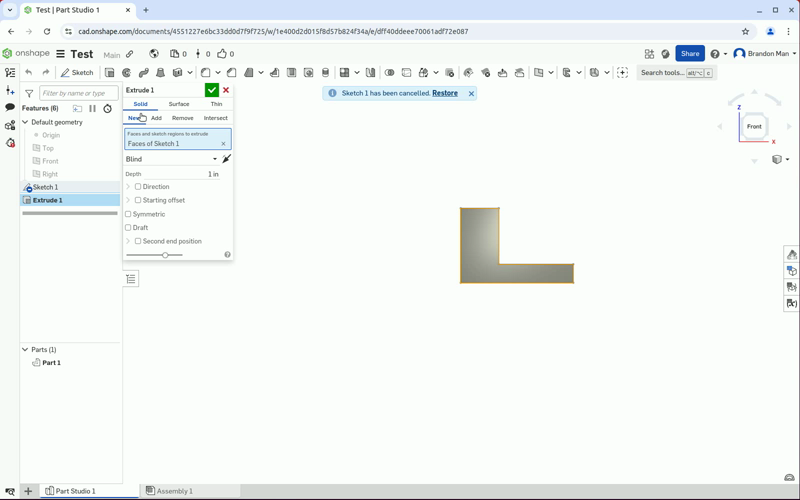
mouse_move(137, 120)
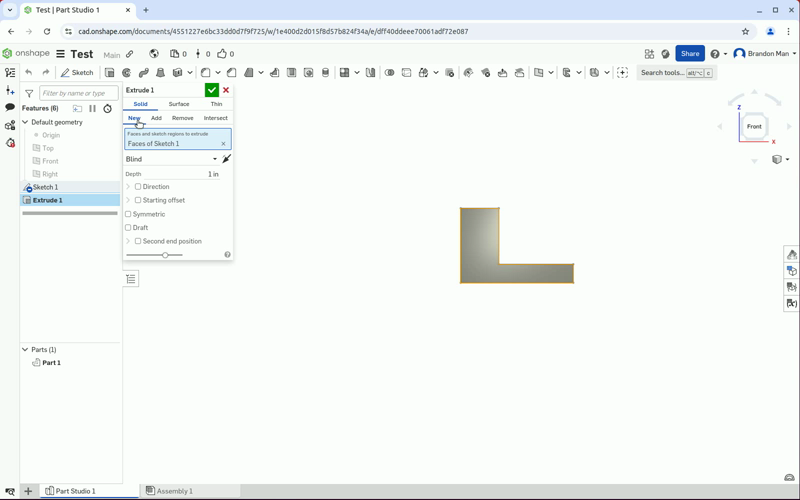
click(137, 120)
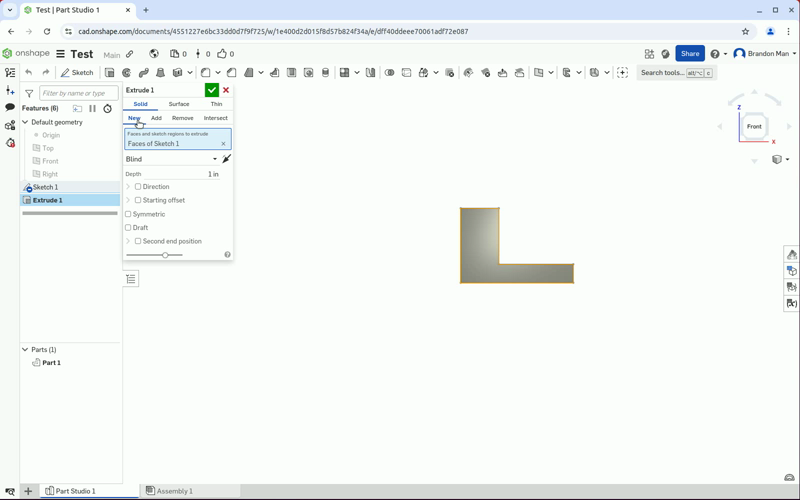
key(tab, 4)
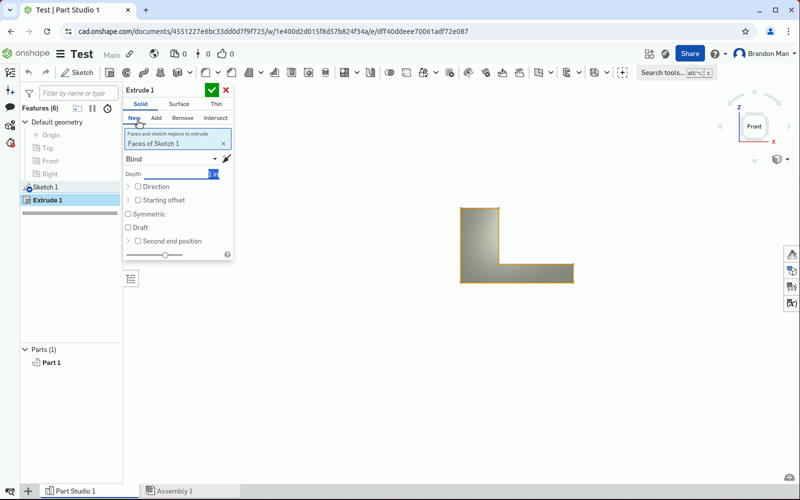
text(15.405)
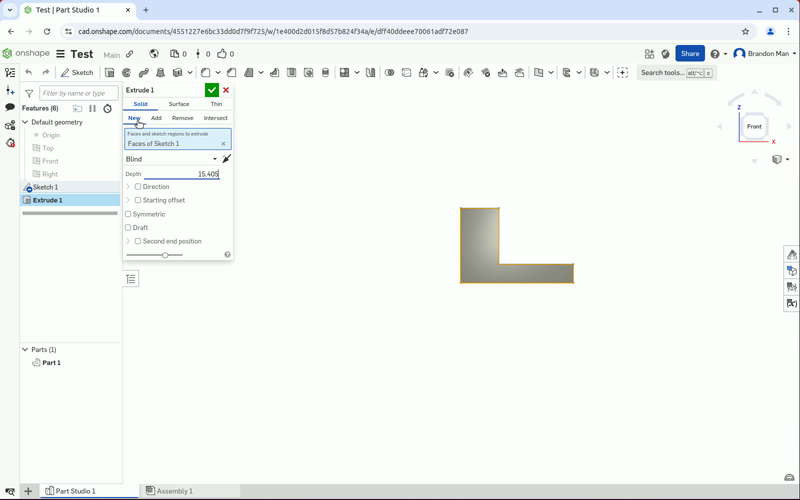
key(enter)
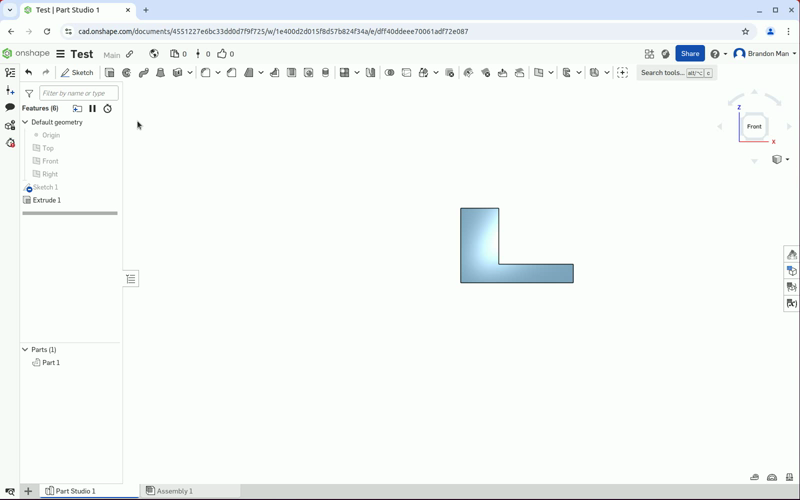
key(shift+h)
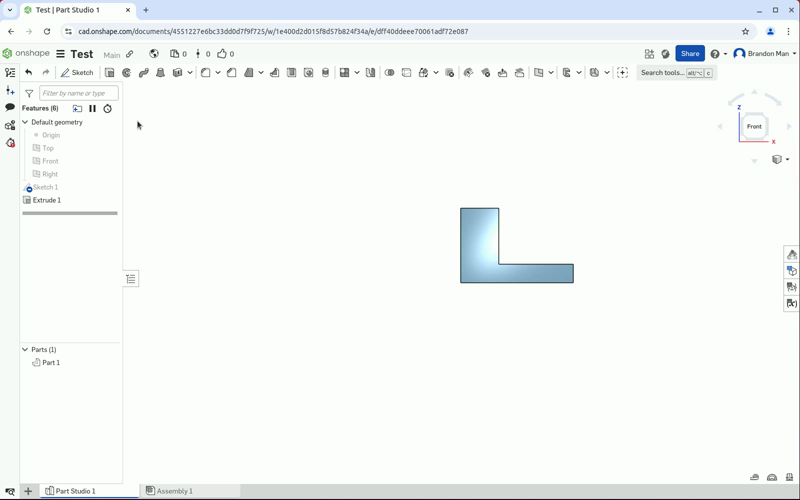
key(shift+h)
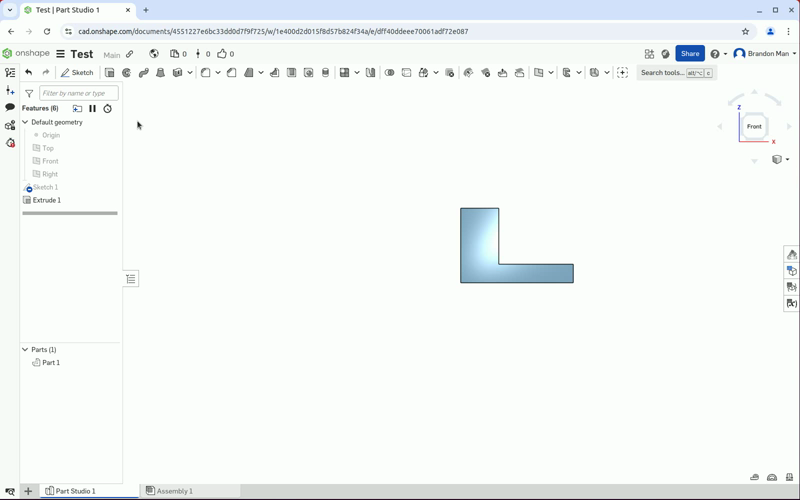
mouse_move(73, 189)
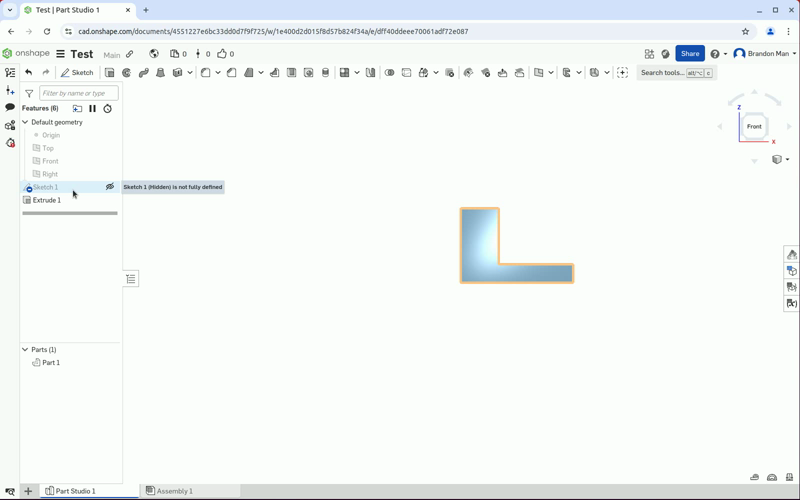
click(73, 189)
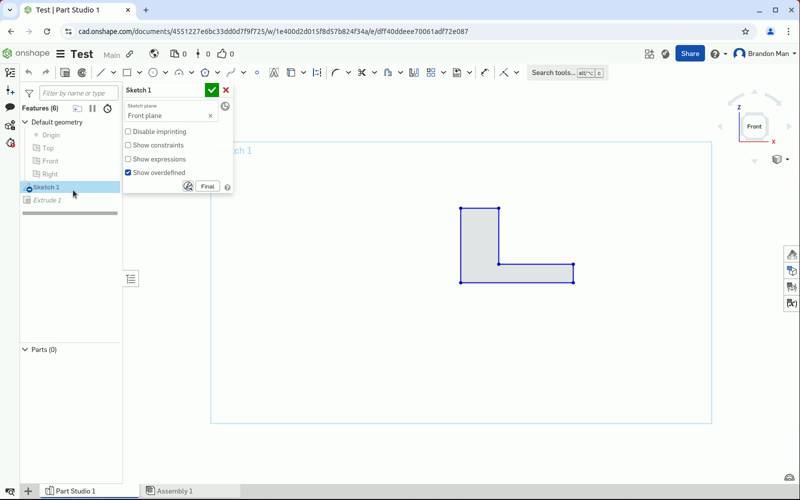
mouse_move(229, 92)
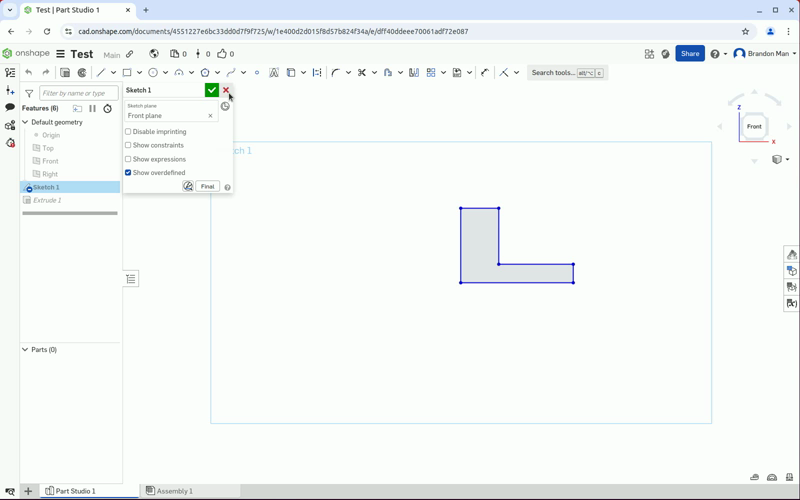
click(229, 92)
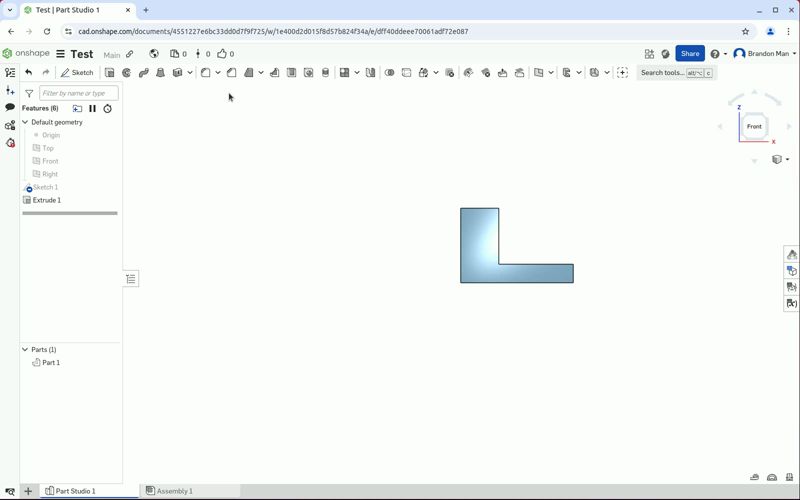
mouse_move(73, 352)
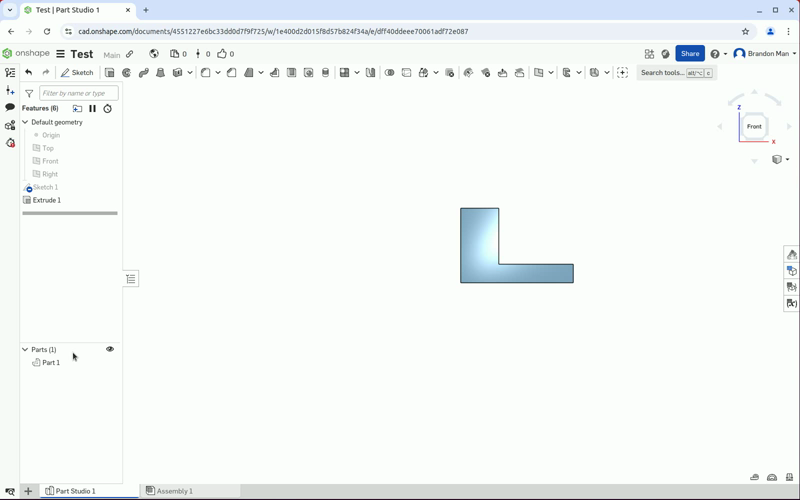
key(y)
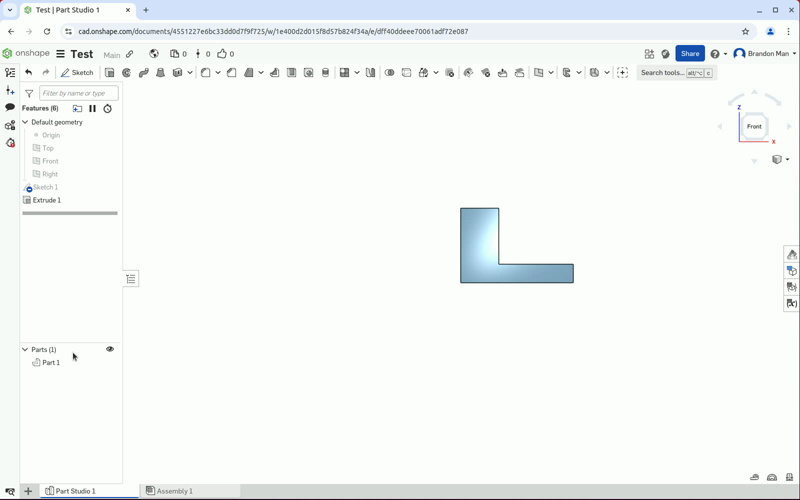
key(shift+p)
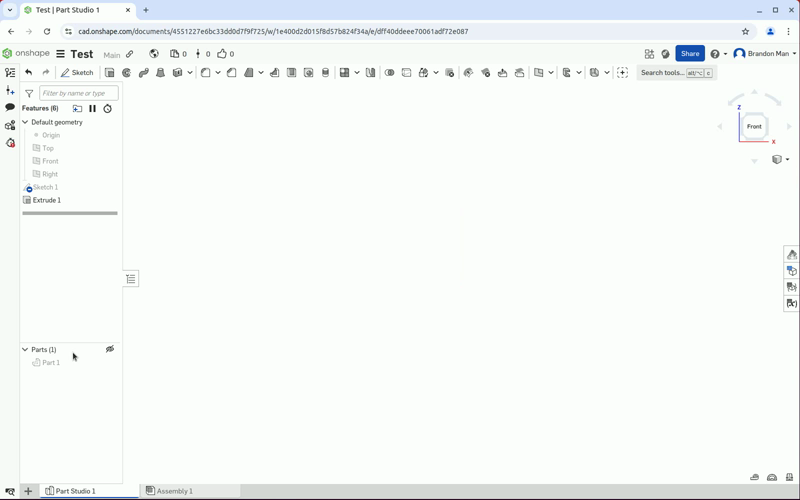
key(space)
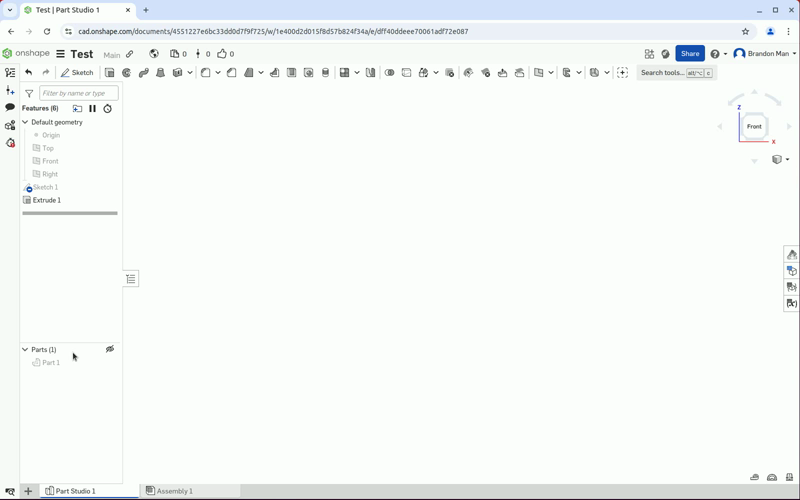
key_down(shift)
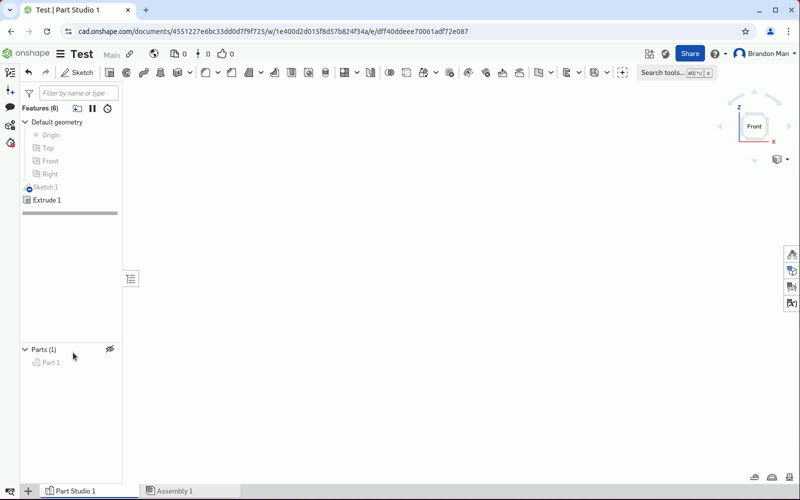
key(left)
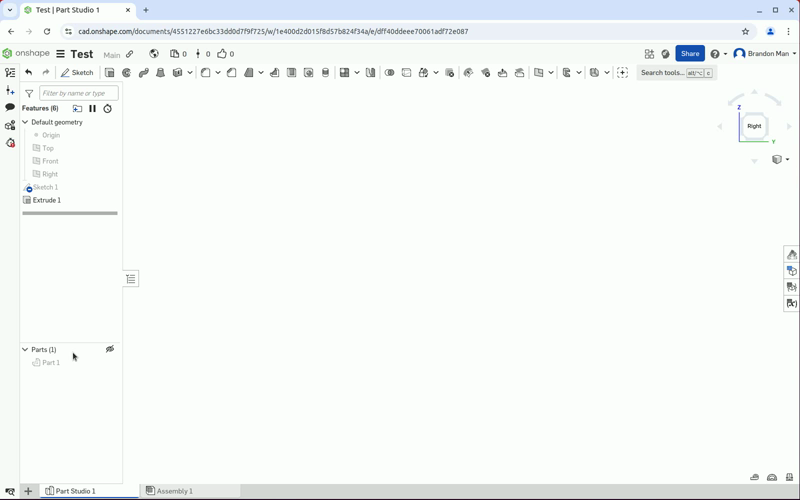
key_up(shift)
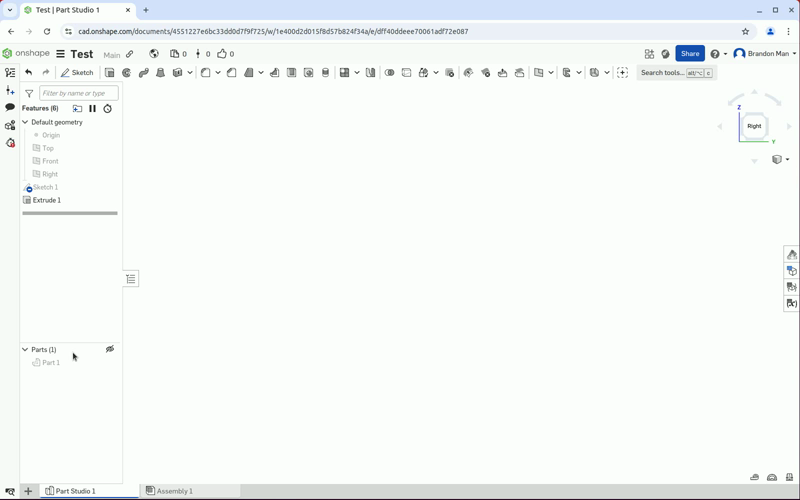
mouse_move(73, 352)
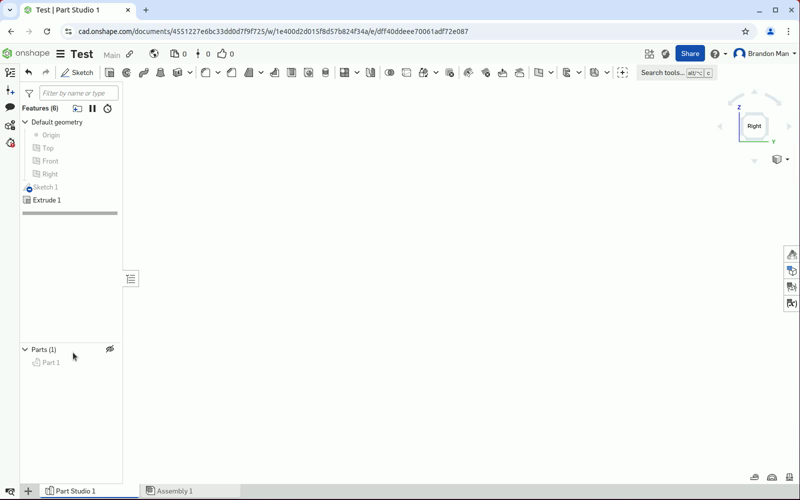
key(shift+y)
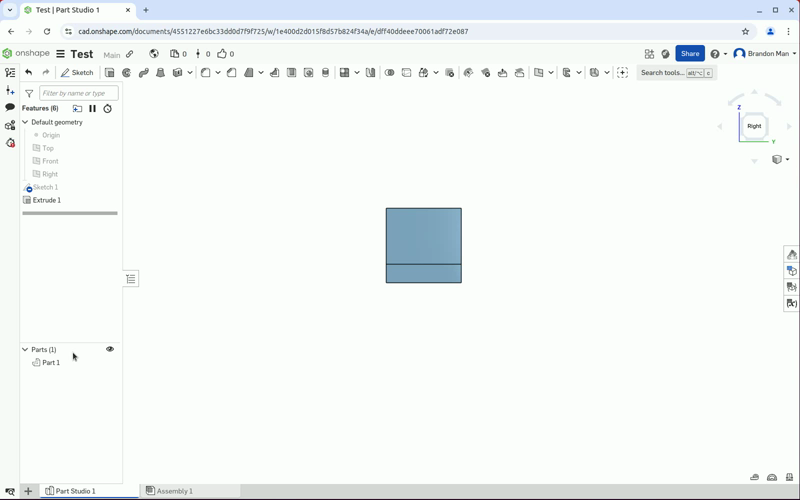
mouse_move(541, 75)
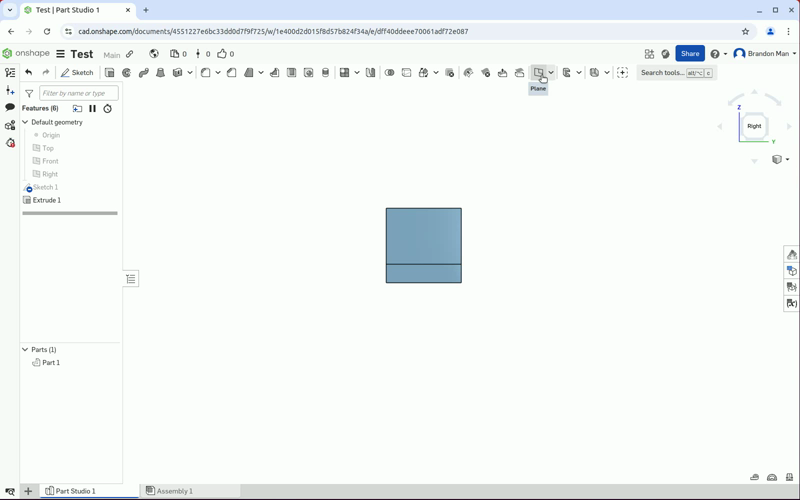
click(541, 75)
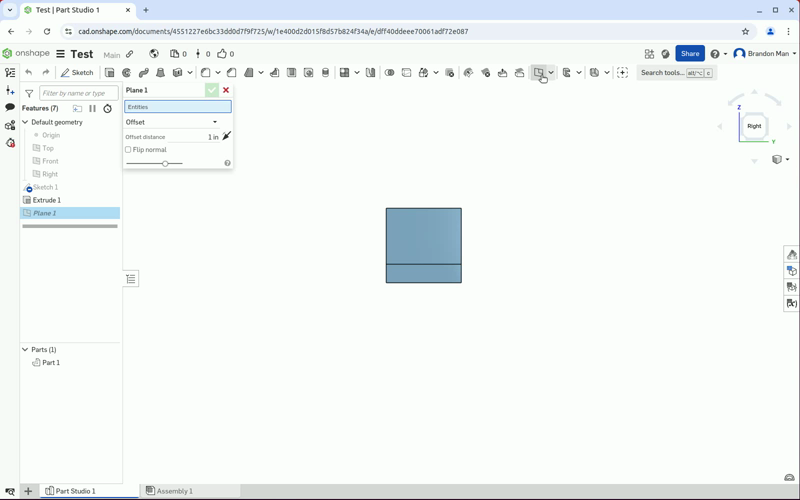
mouse_move(73, 176)
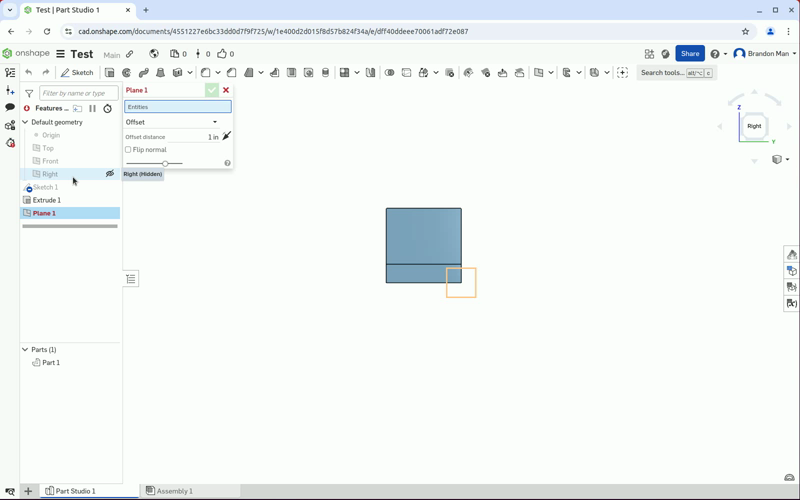
click(73, 176)
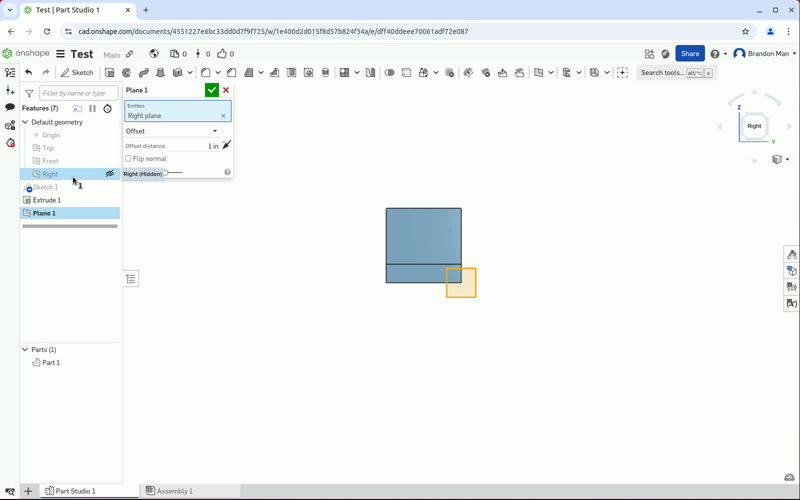
key(tab, 2)
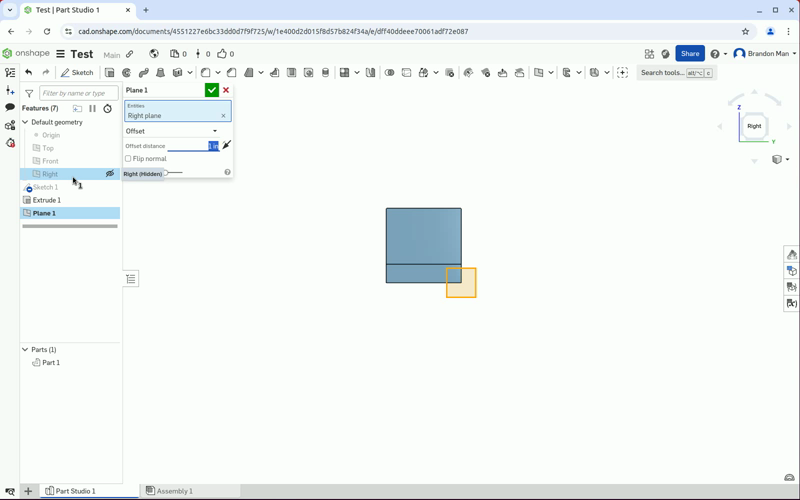
text(7.703)
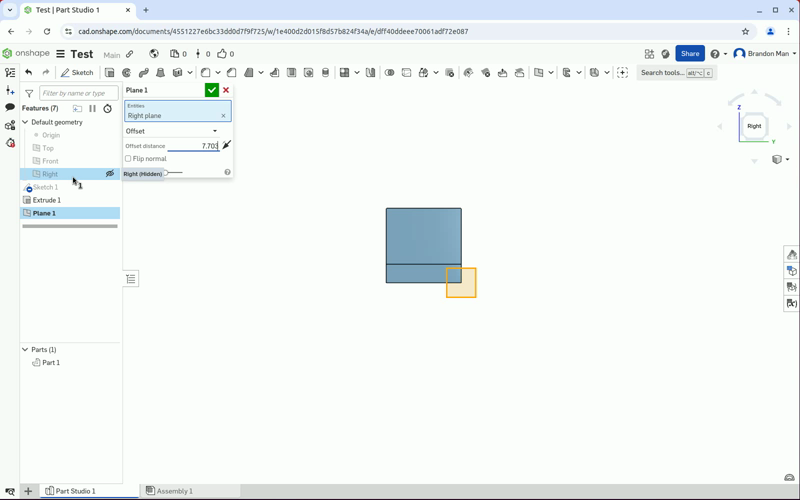
key(enter, 2)
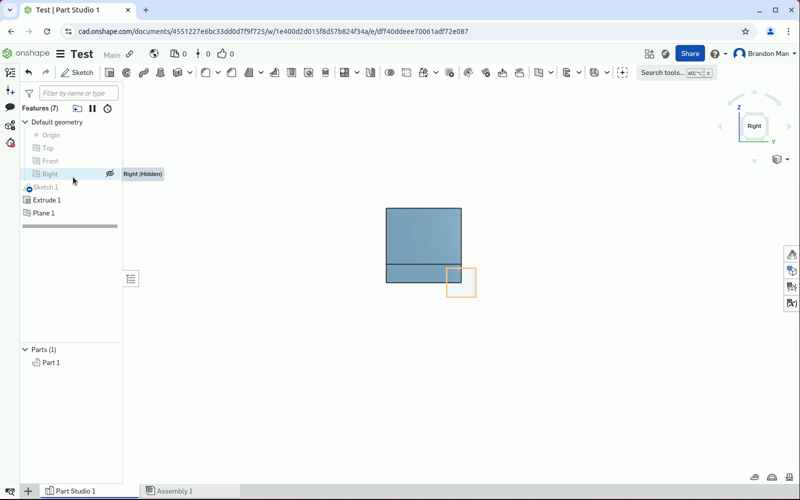
key(shift+s)
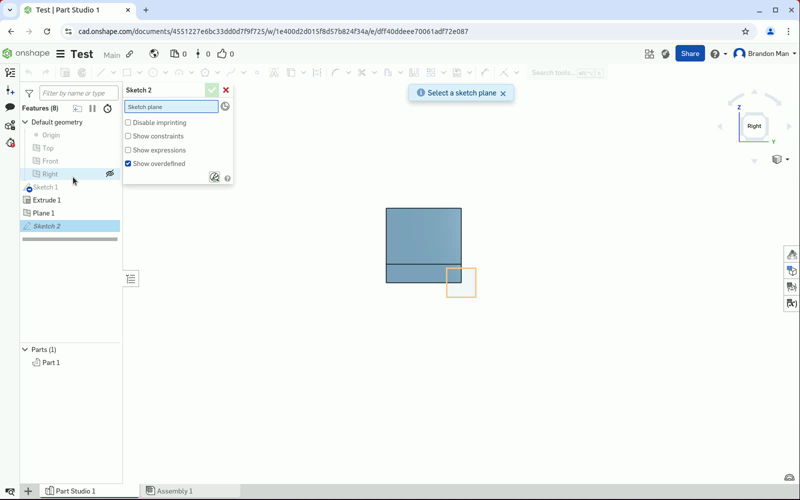
mouse_move(73, 215)
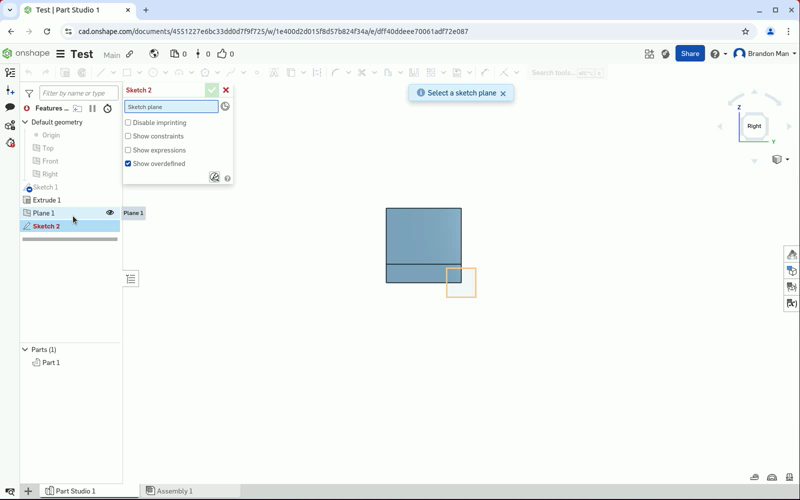
click(73, 215)
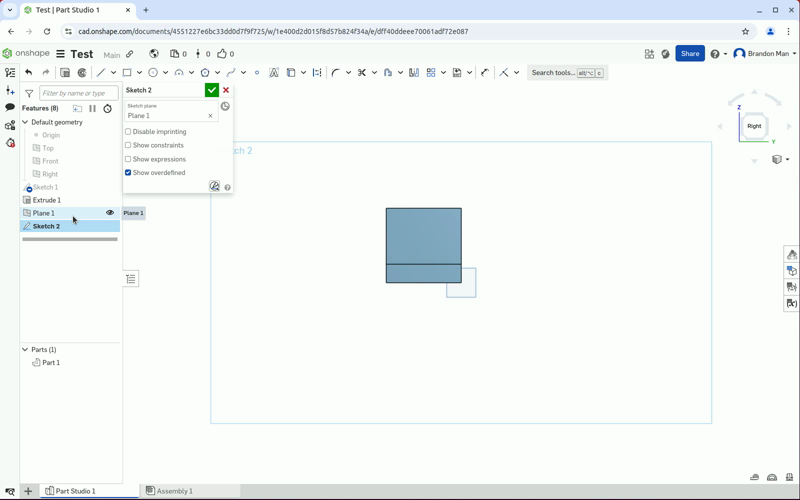
mouse_move(73, 352)
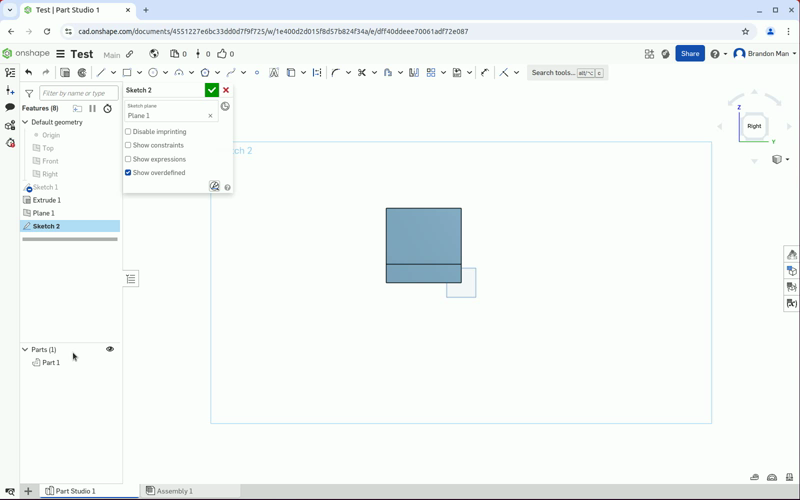
key(y)
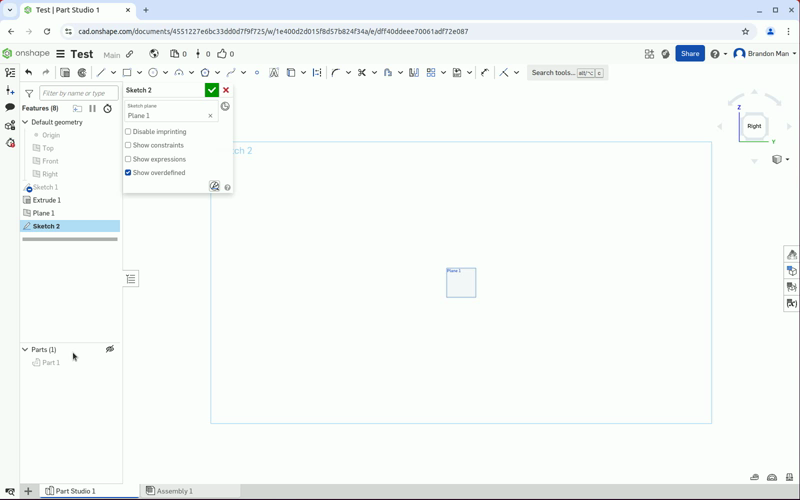
key(l)
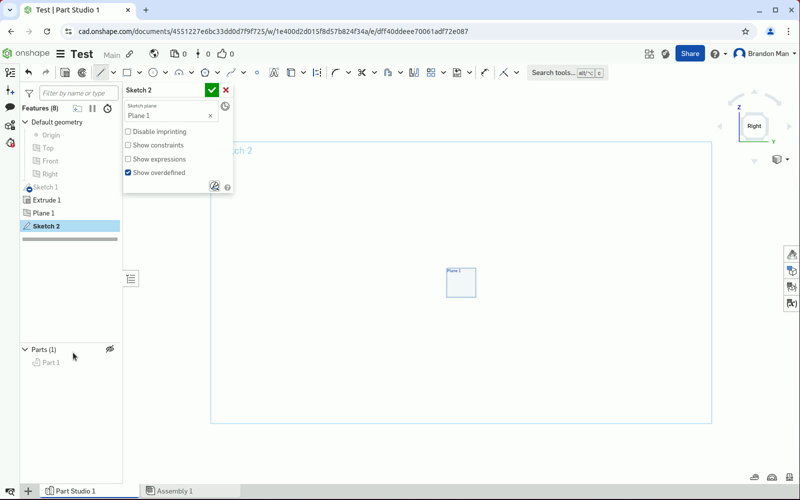
key_down(shift)
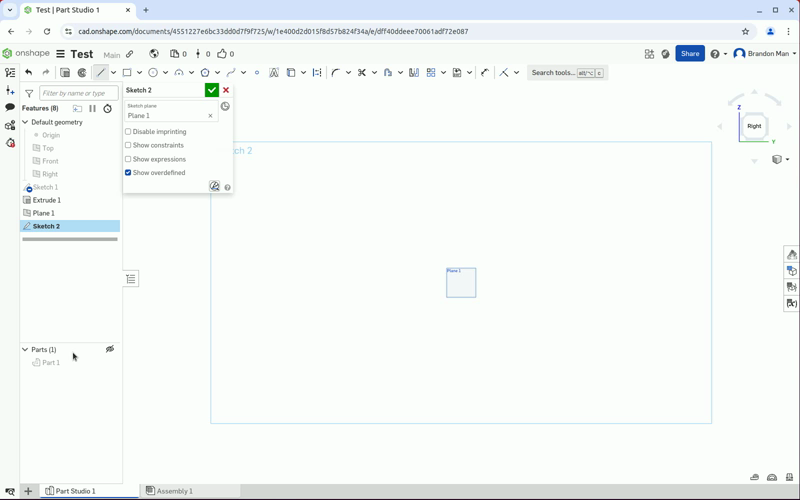
mouse_move(441, 264)
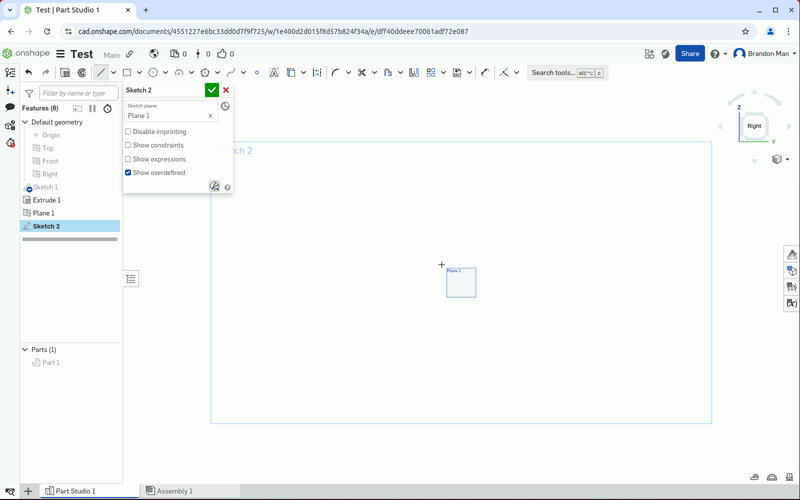
click(441, 264)
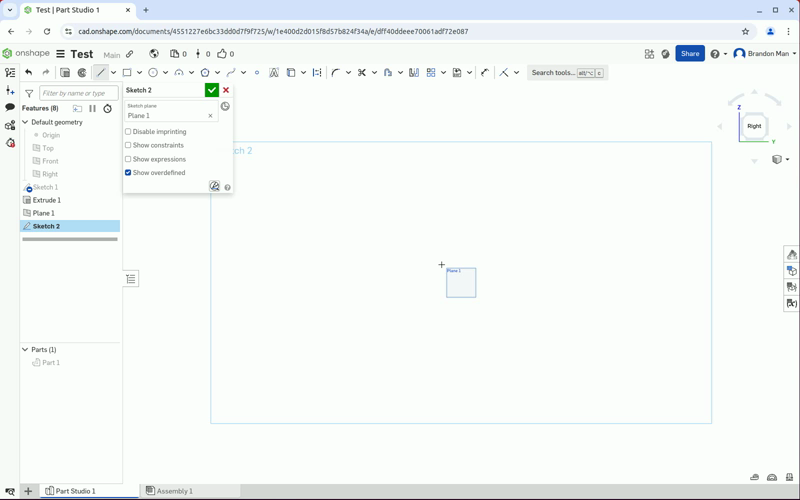
key_up(shift)
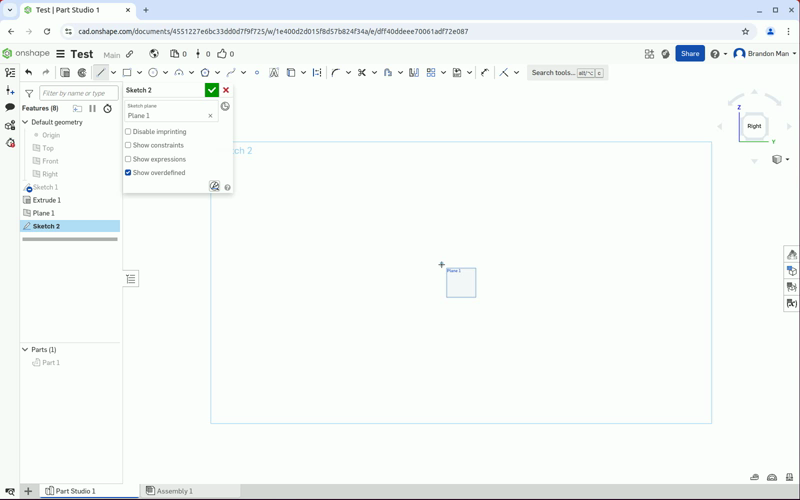
key_down(shift)
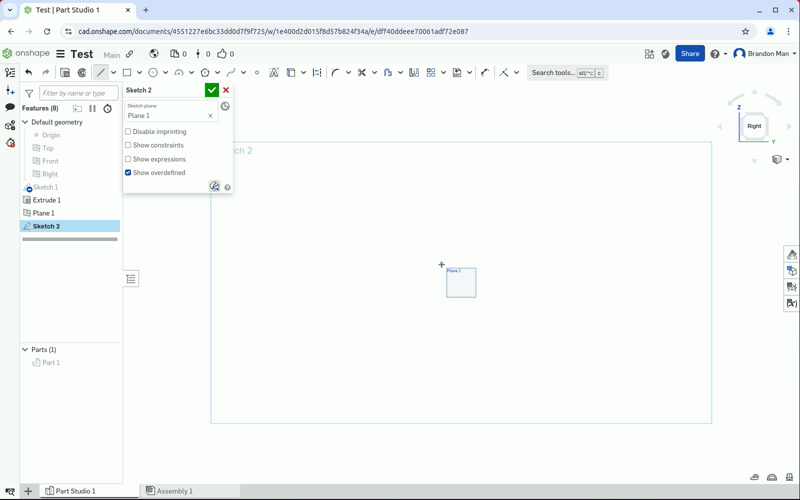
mouse_move(471, 264)
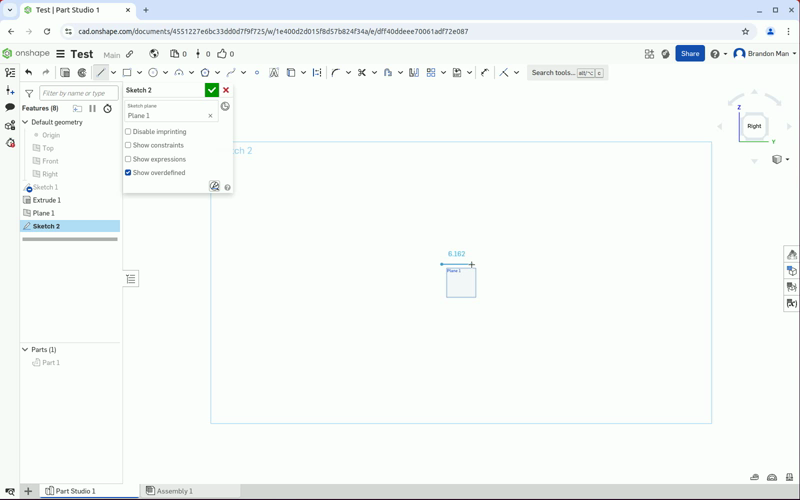
mouse_move(461, 264)
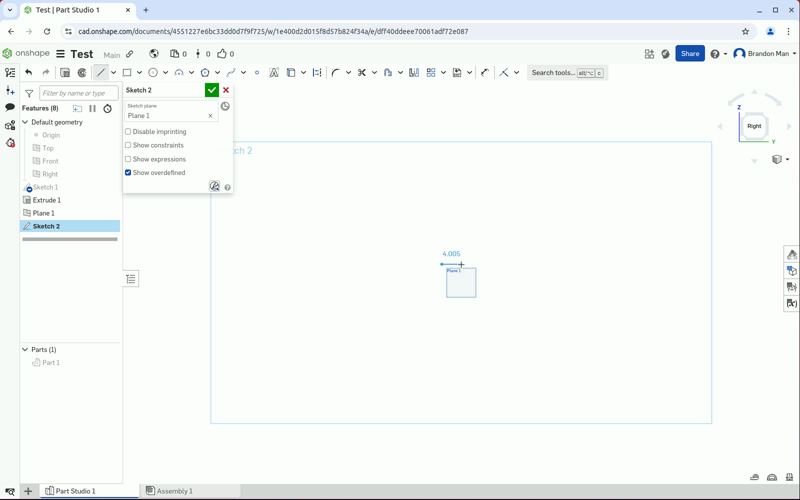
click(461, 264)
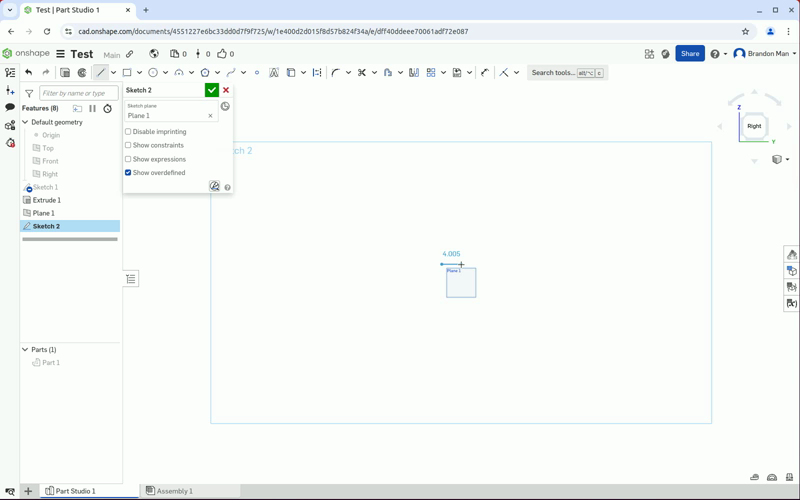
key_up(shift)
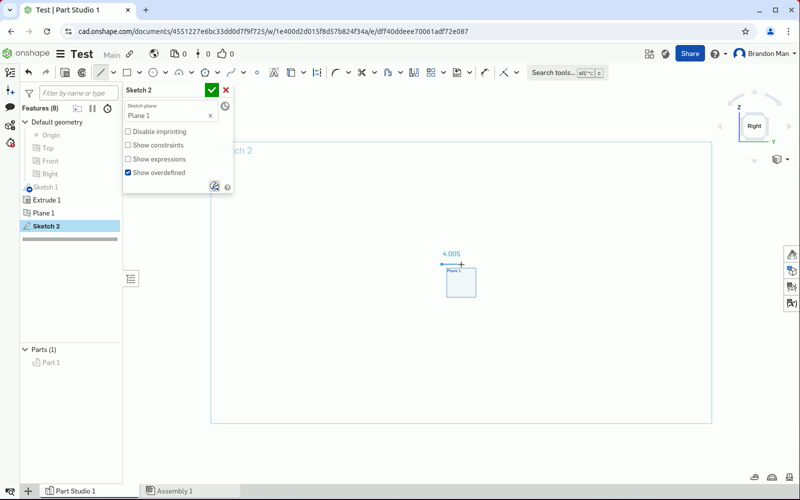
key_down(shift)
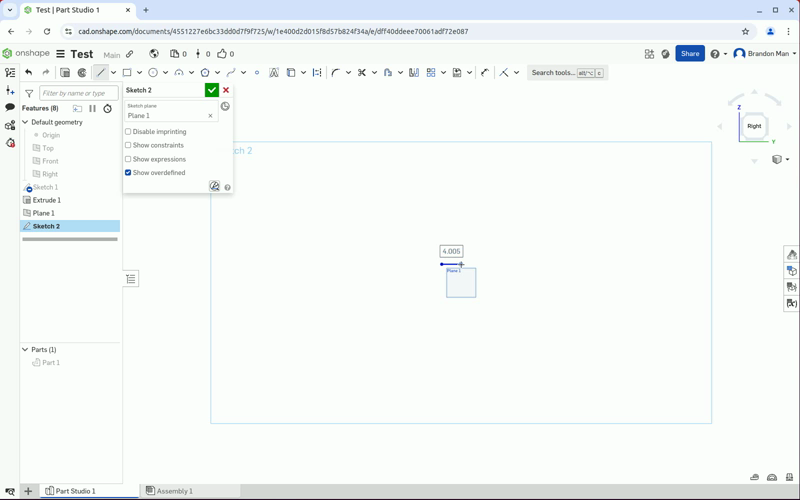
mouse_move(491, 264)
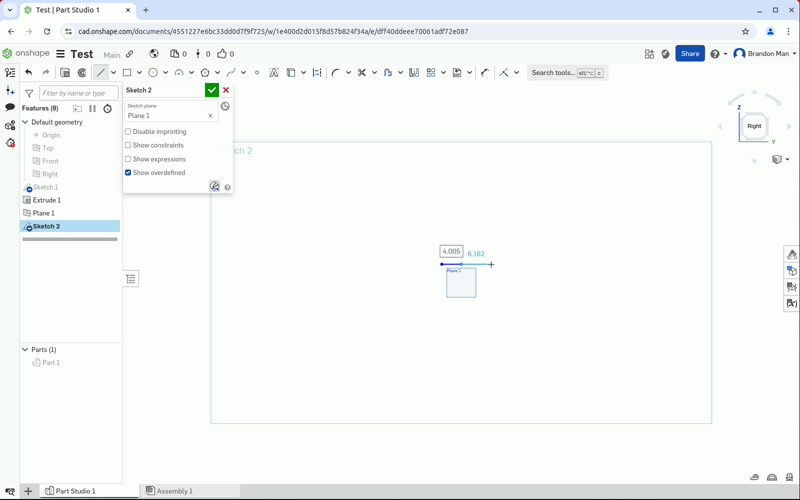
mouse_move(461, 225)
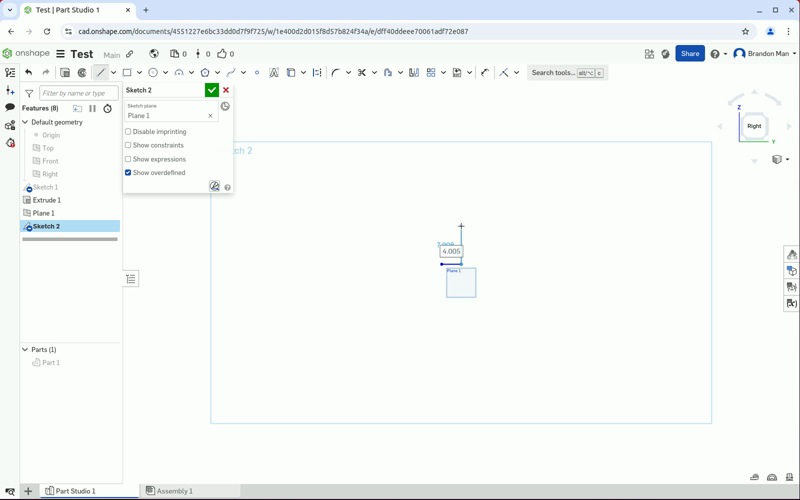
click(461, 225)
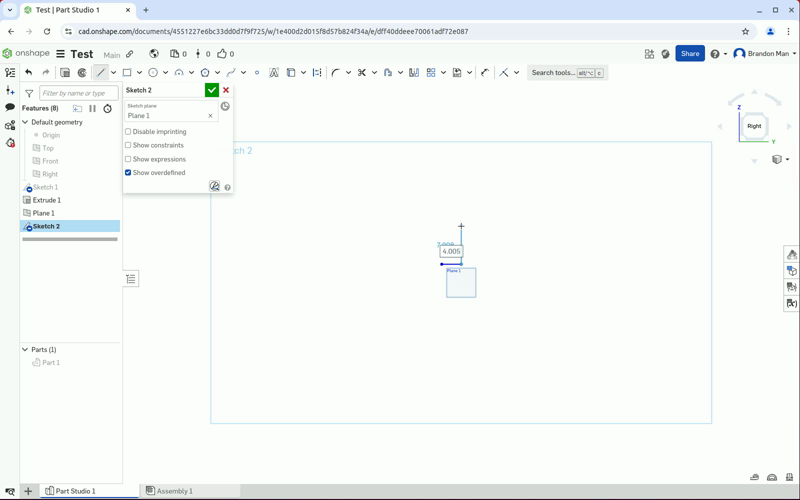
key_up(shift)
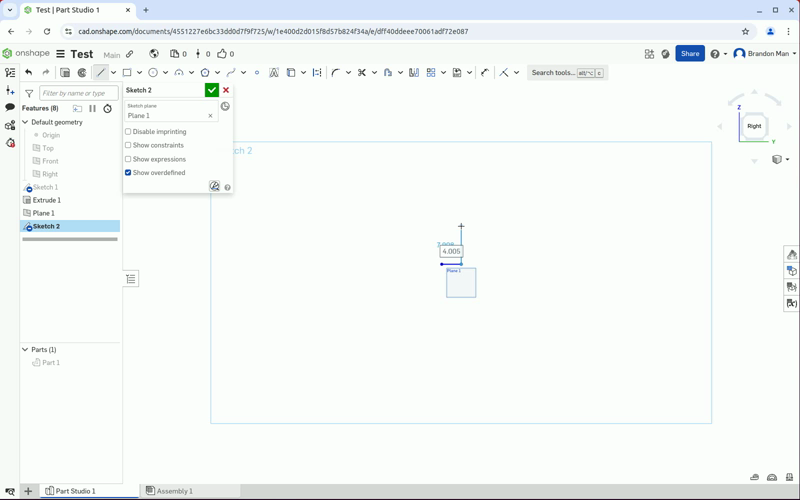
key_down(shift)
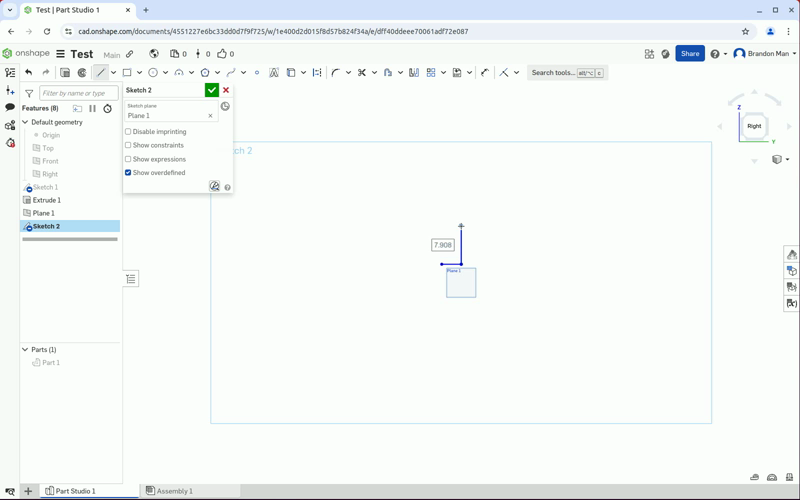
mouse_move(491, 225)
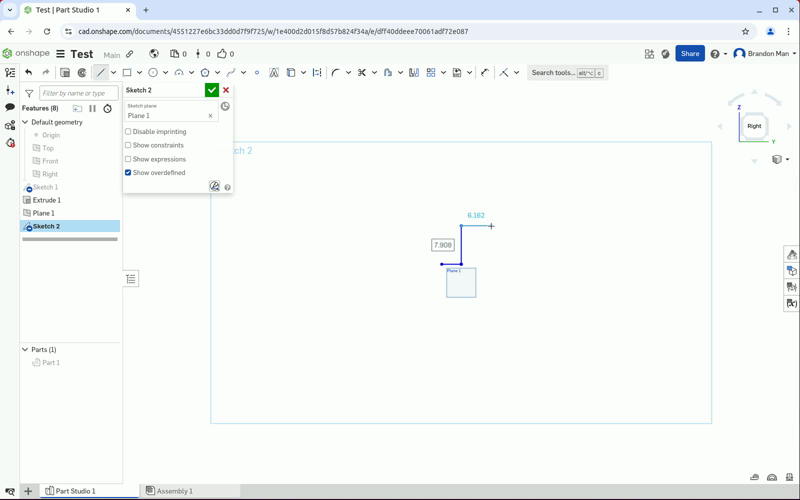
mouse_move(441, 225)
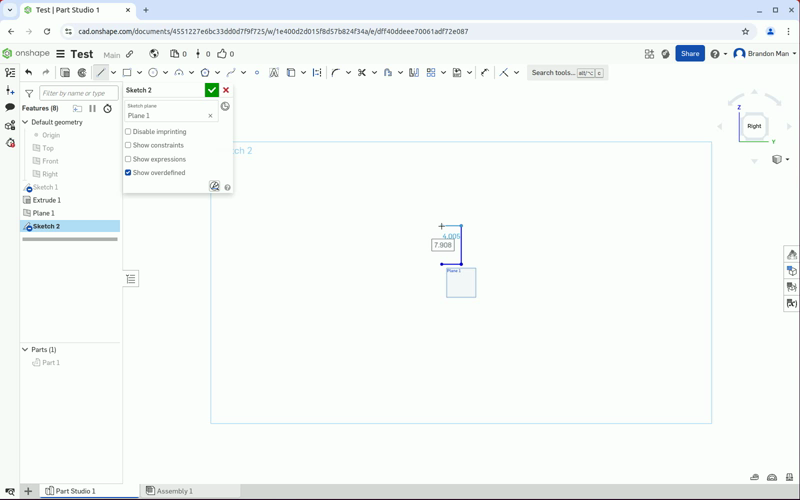
click(441, 225)
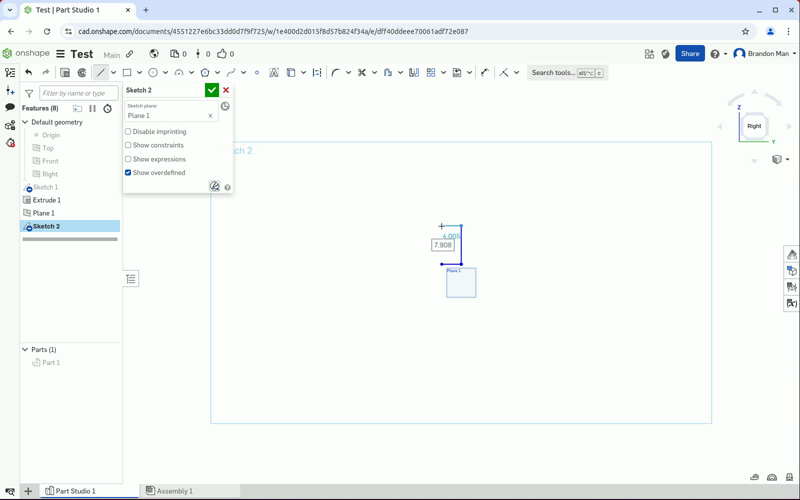
key_up(shift)
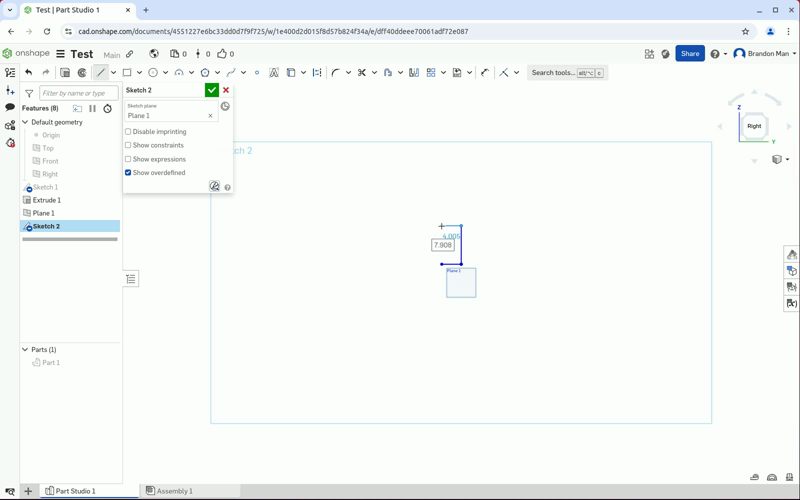
mouse_move(471, 225)
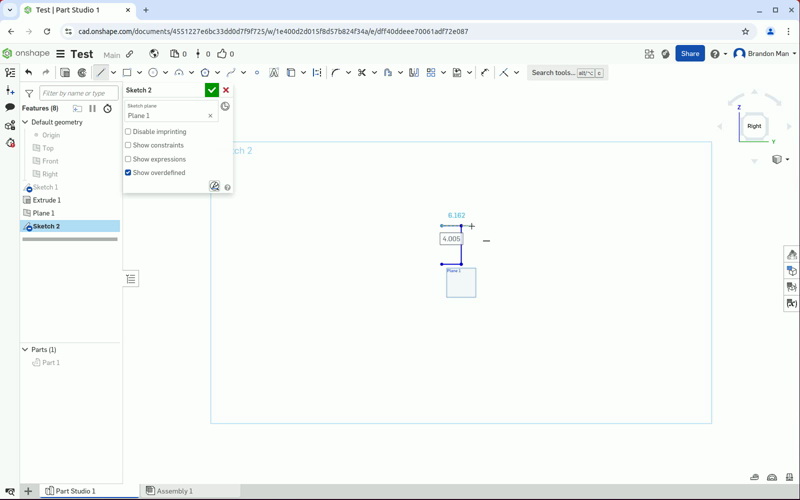
key_down(shift)
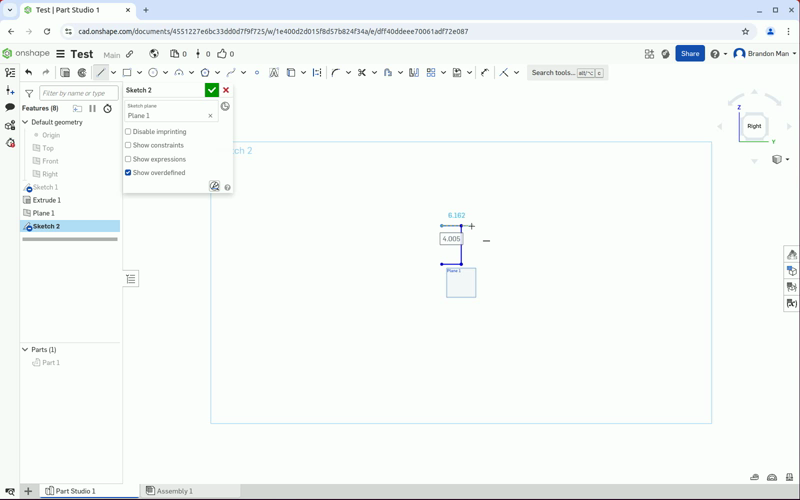
mouse_move(441, 264)
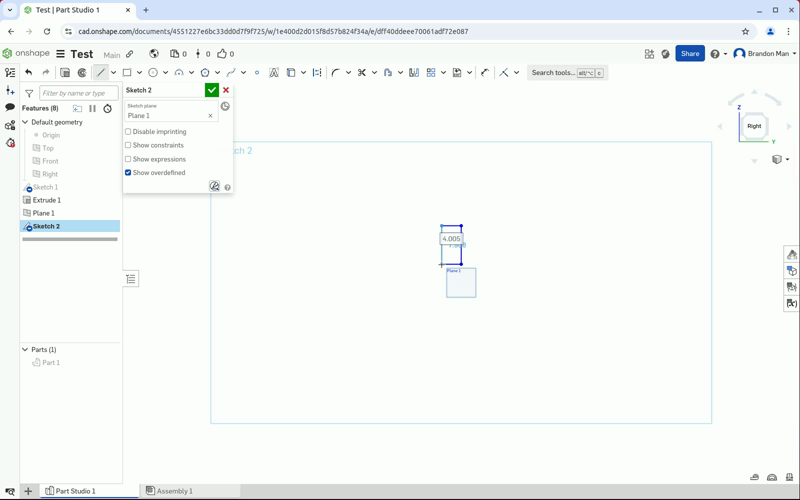
key_up(shift)
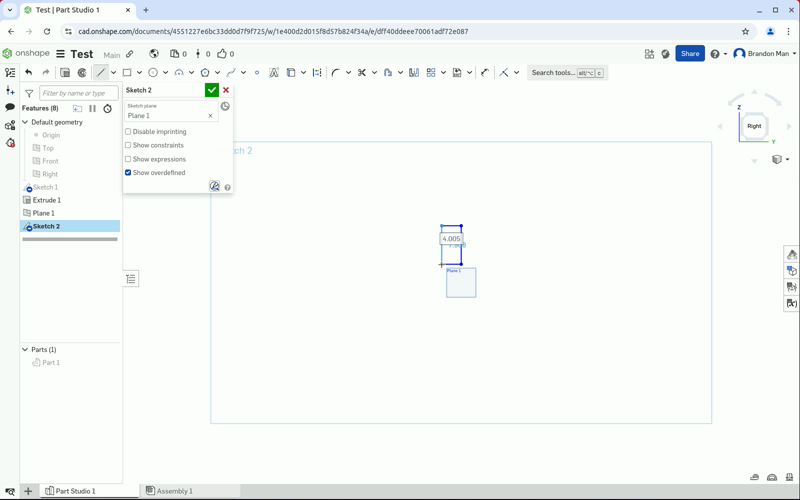
click(441, 264)
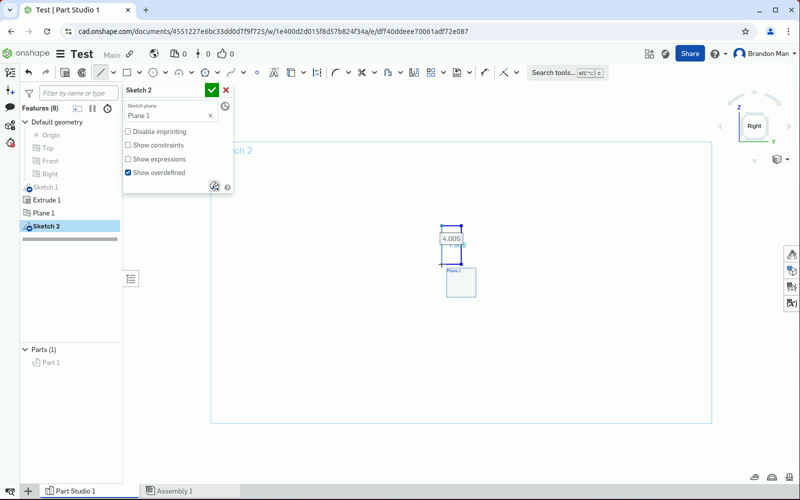
key(esc)
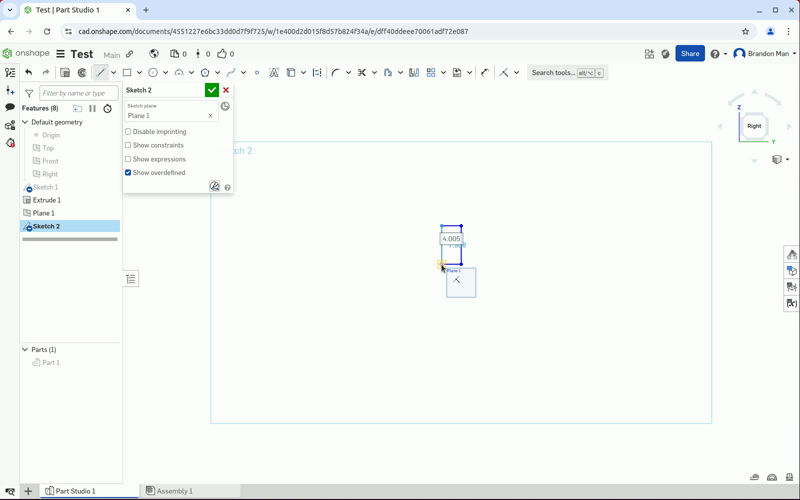
mouse_move(452, 230)
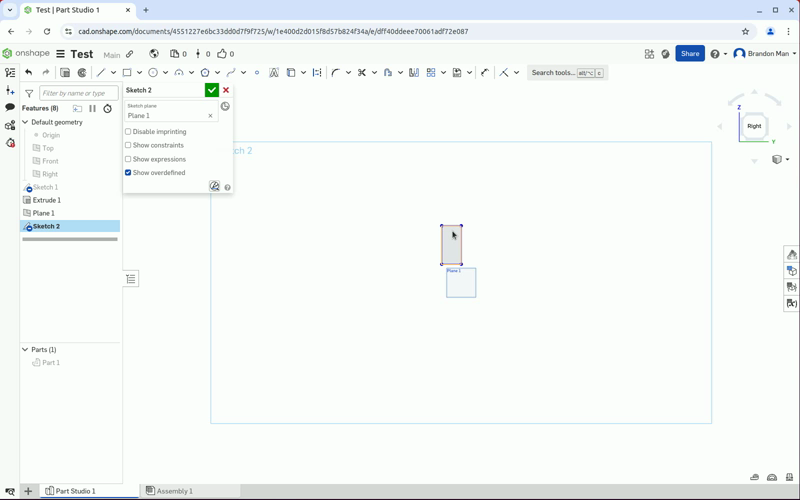
scroll(6)
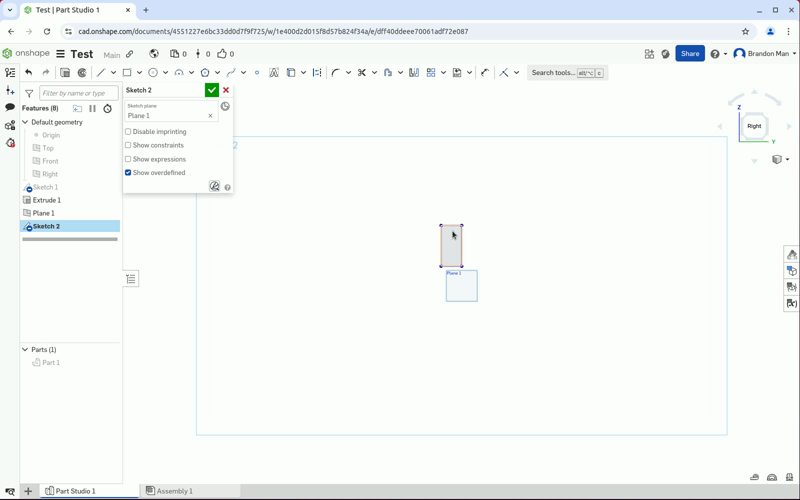
scroll(6)
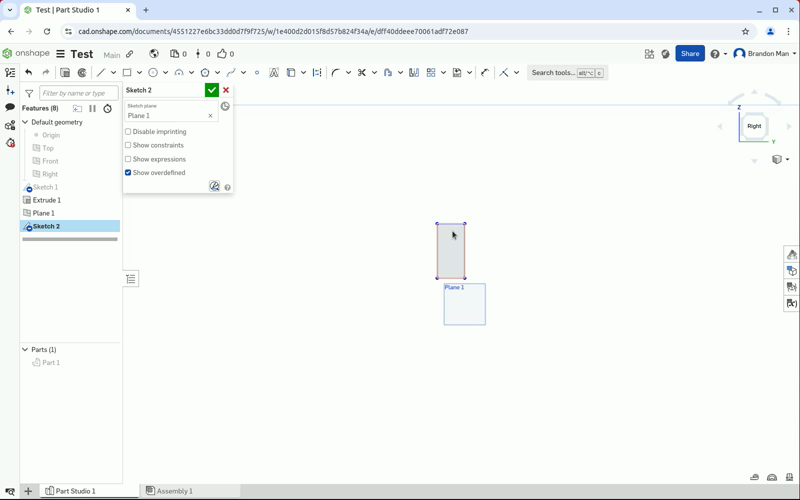
scroll(6)
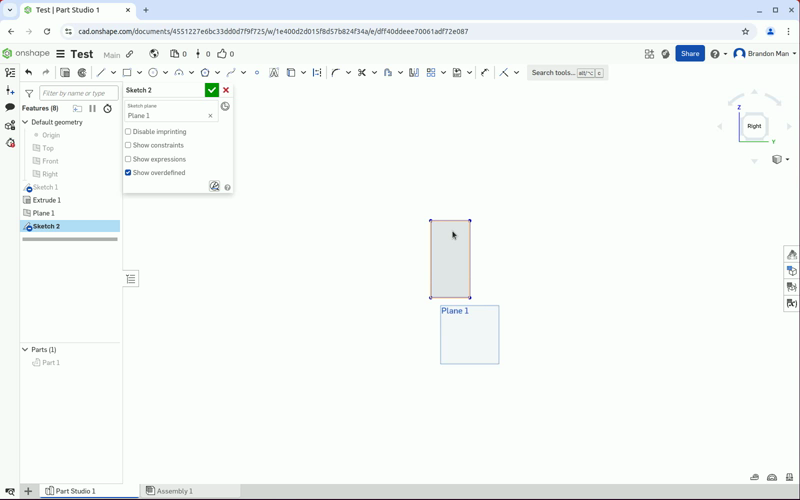
scroll(6)
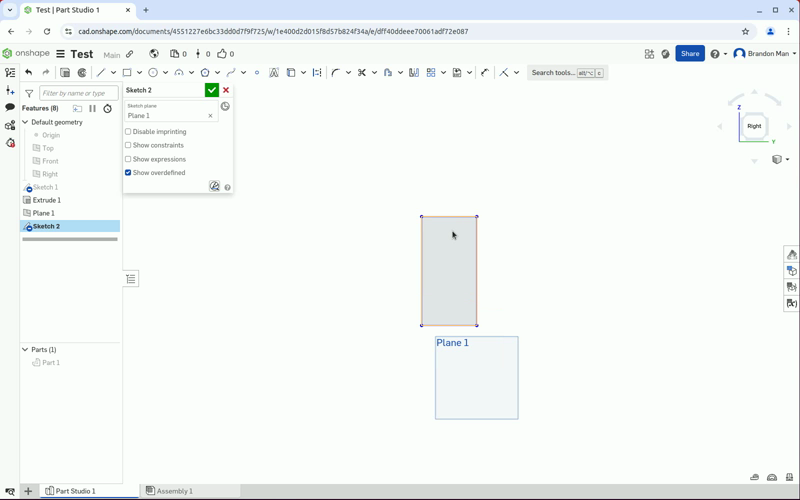
scroll(6)
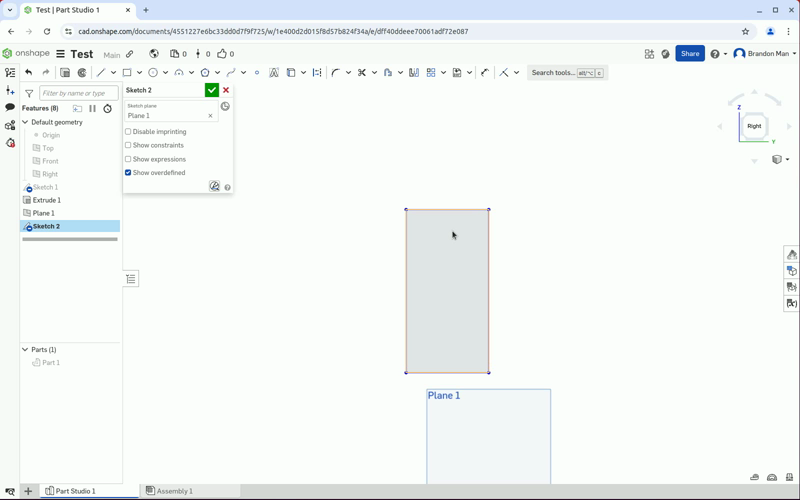
scroll(6)
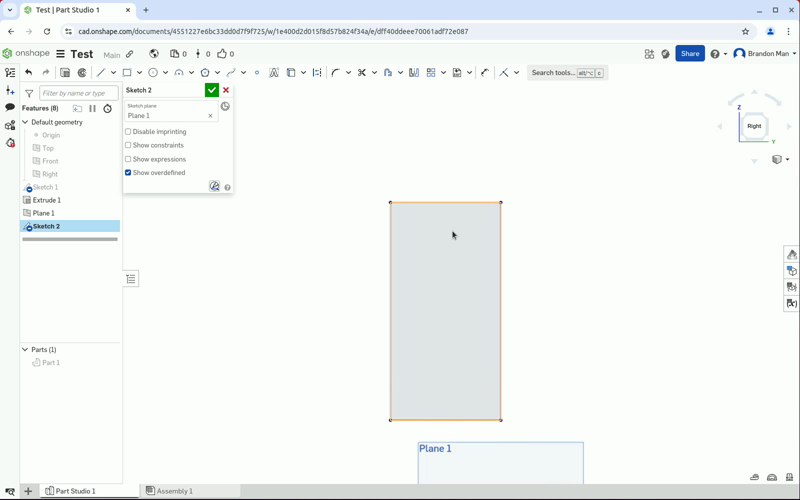
scroll(6)
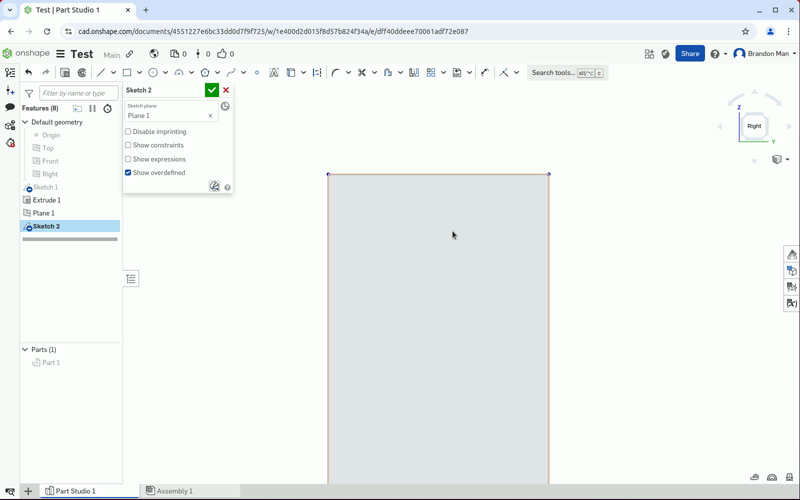
click(452, 230)
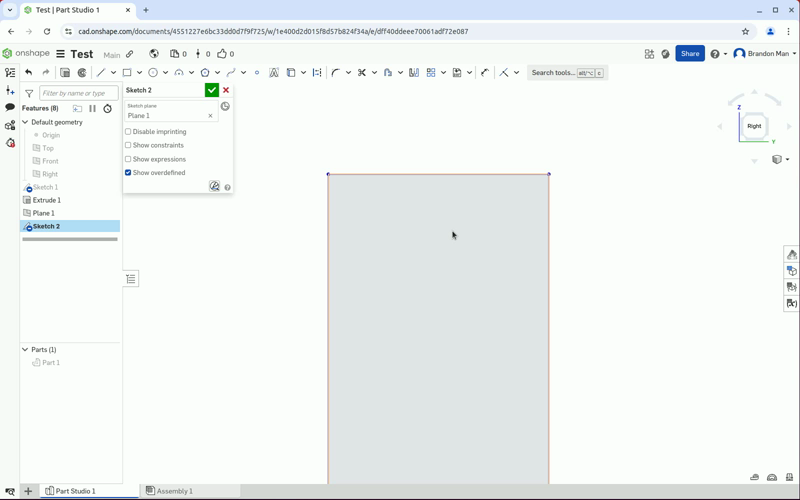
scroll(-6)
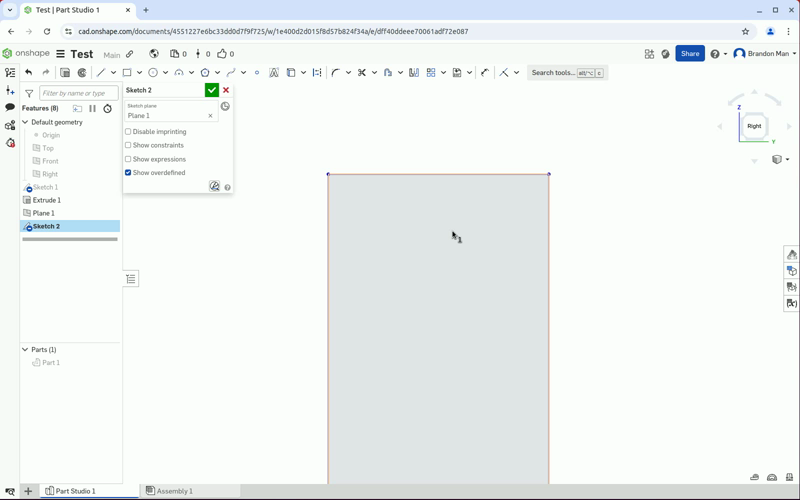
scroll(-6)
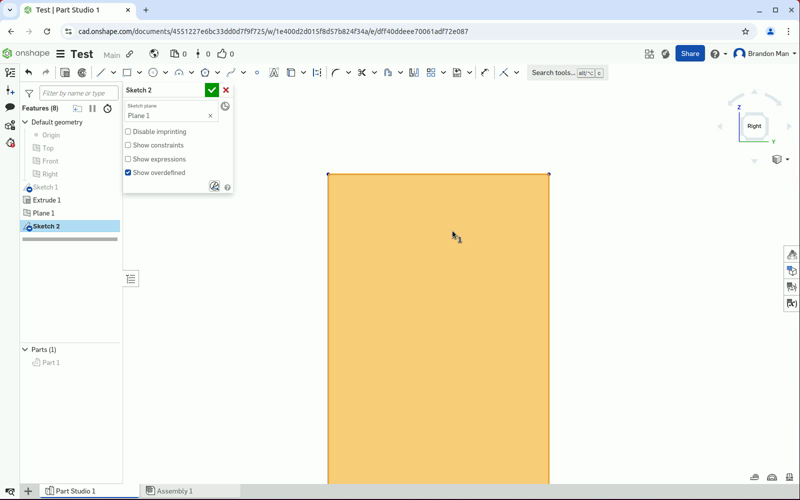
scroll(-6)
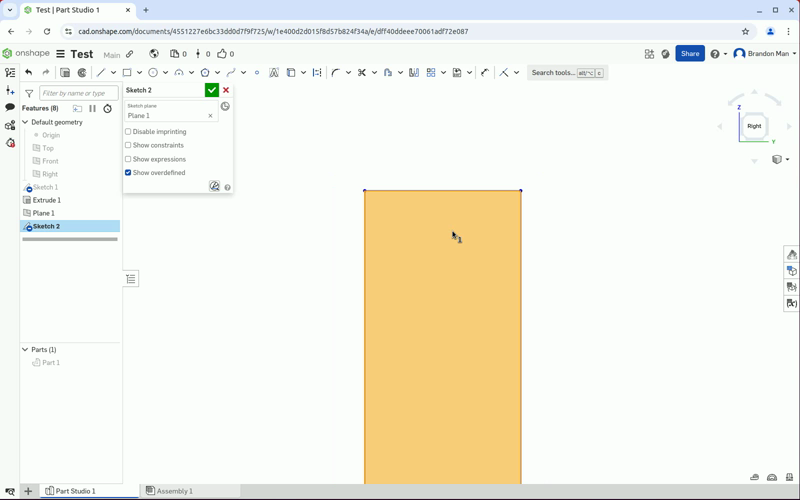
scroll(-6)
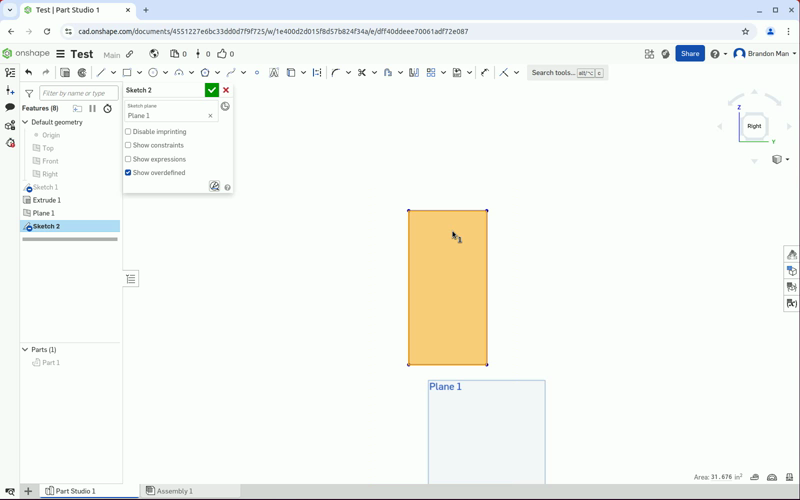
scroll(-6)
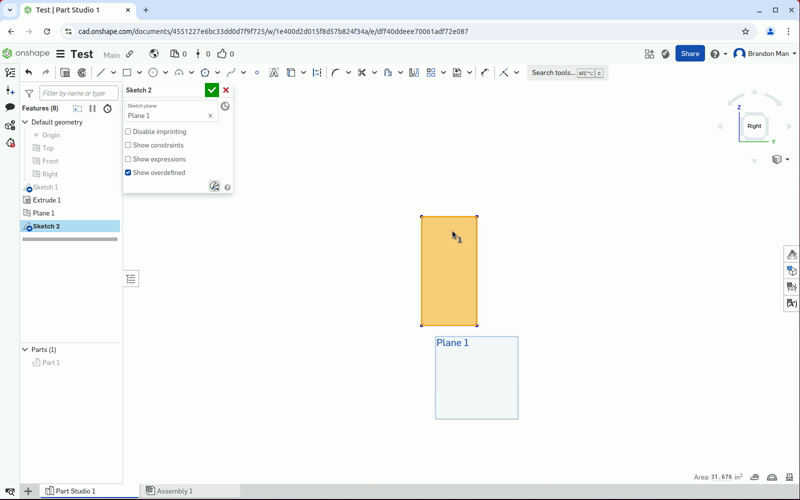
scroll(-6)
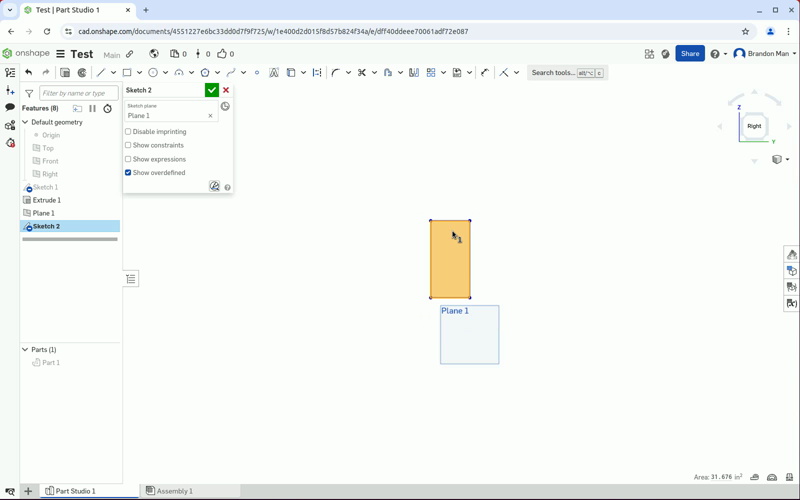
scroll(-6)
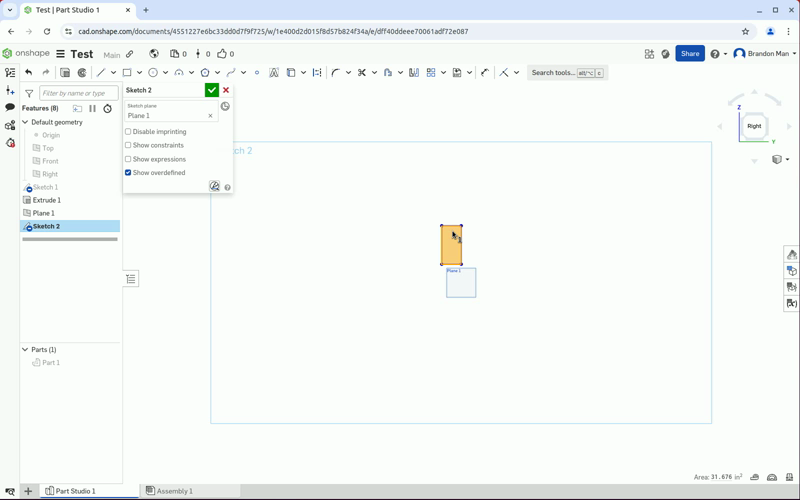
mouse_move(73, 352)
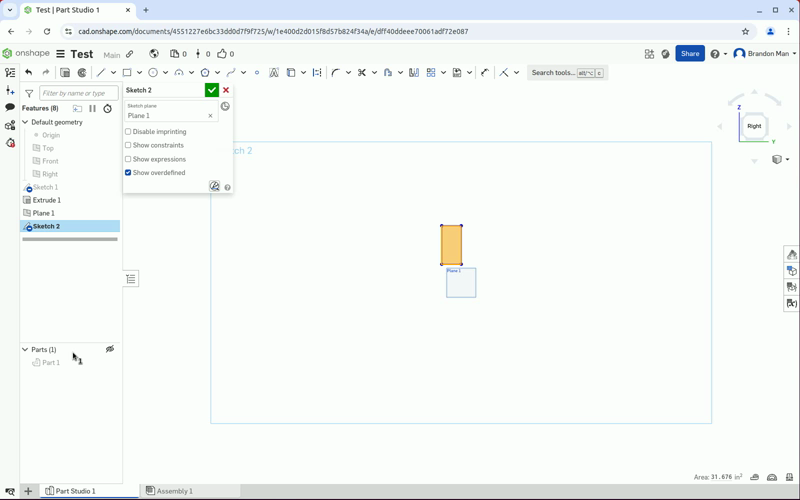
key(shift+y)
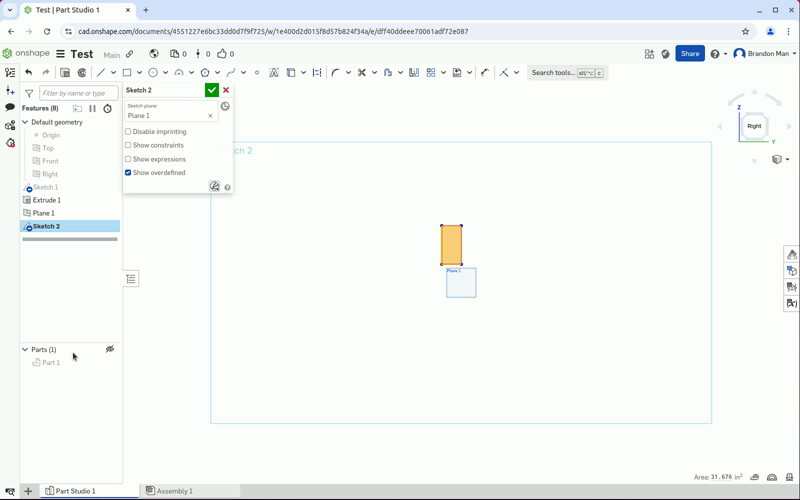
key(shift+e)
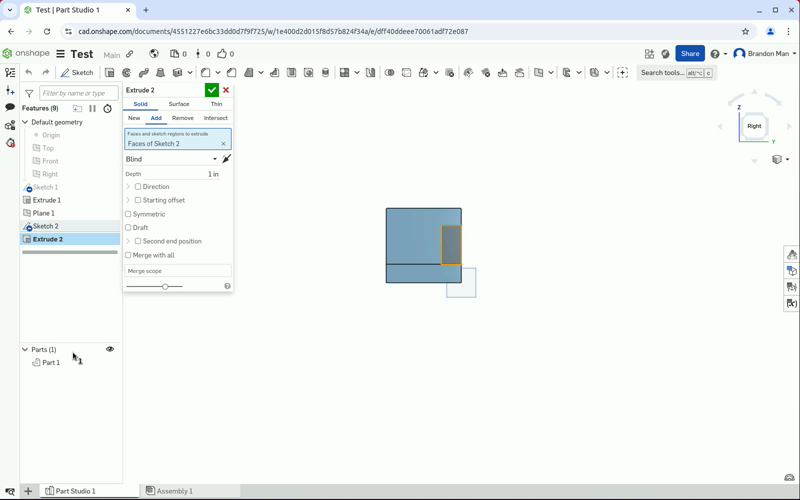
mouse_move(143, 106)
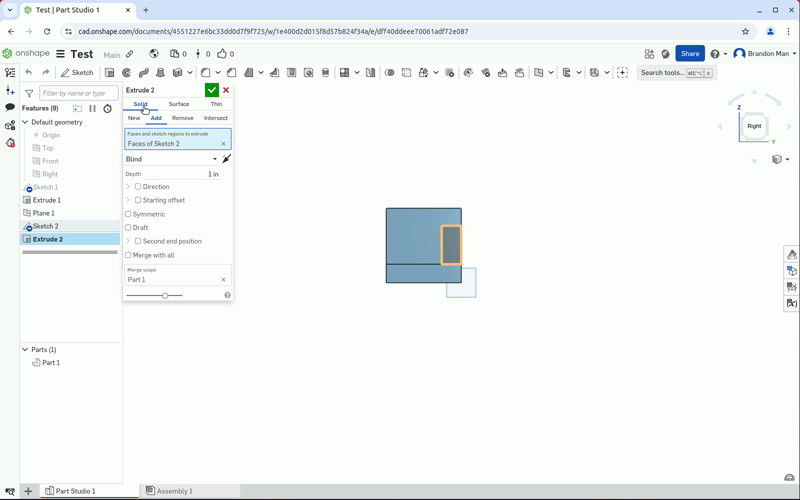
click(143, 106)
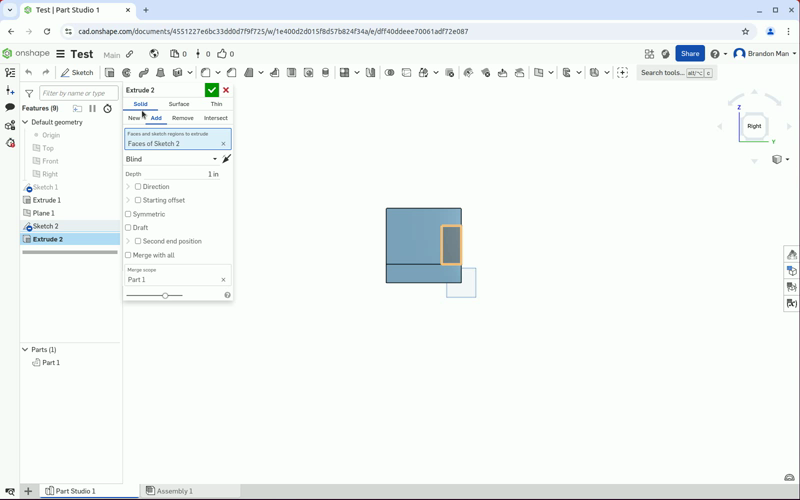
mouse_move(137, 120)
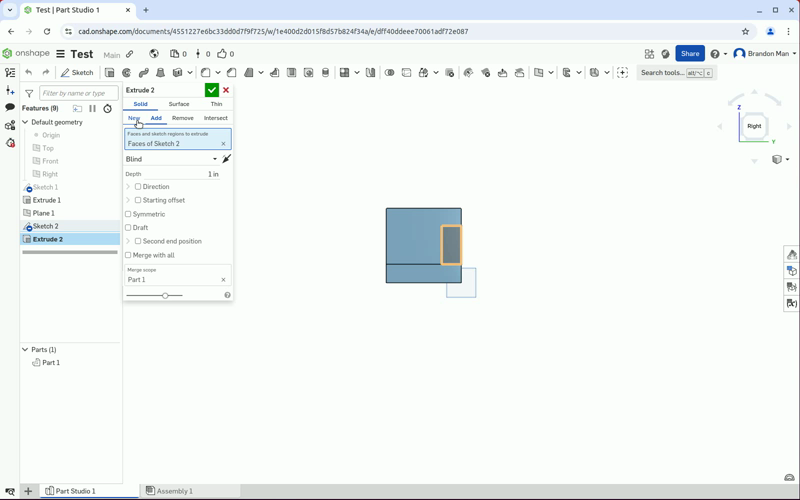
click(137, 120)
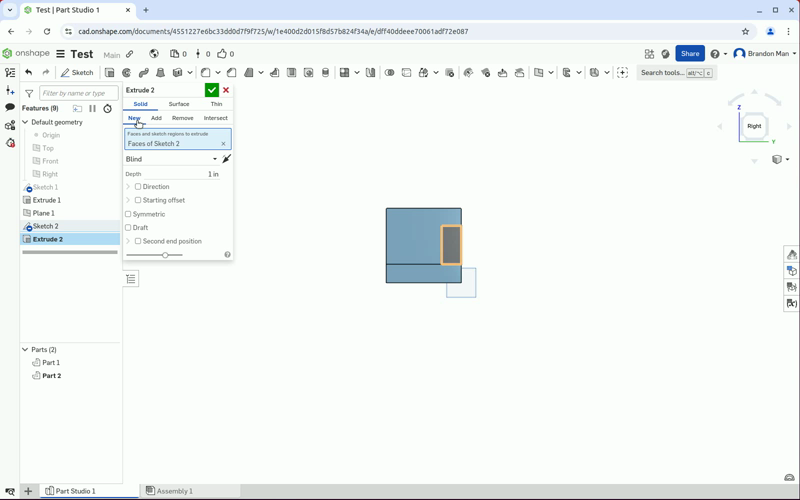
key(tab, 4)
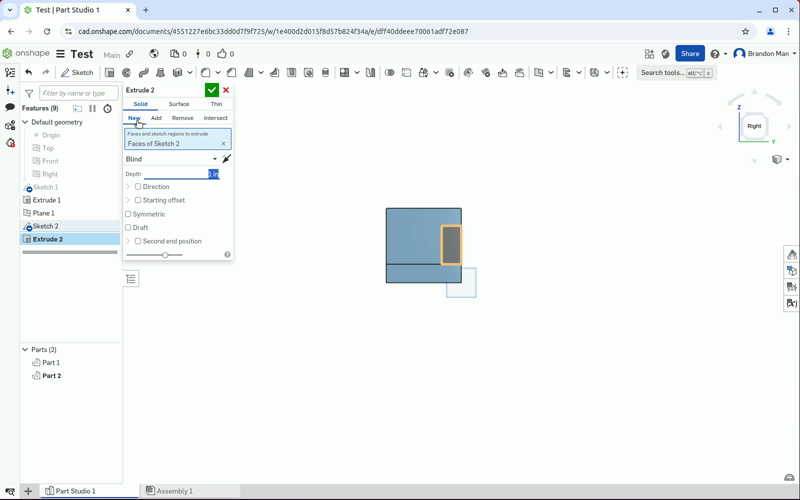
text(15.405)
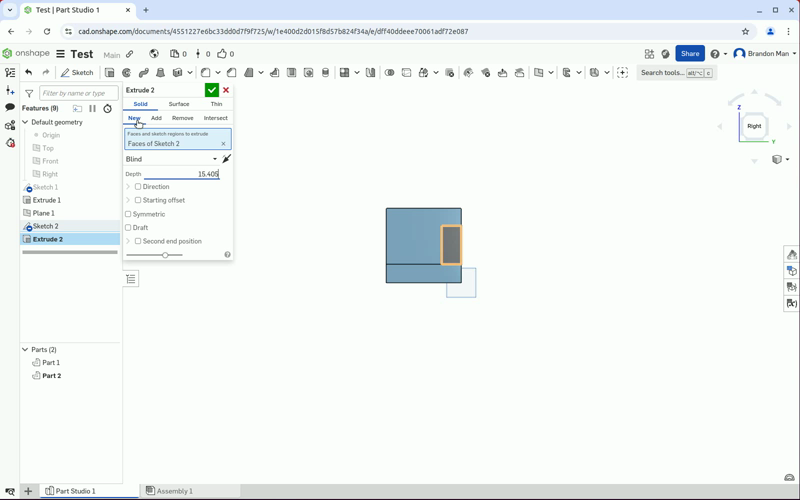
key(enter)
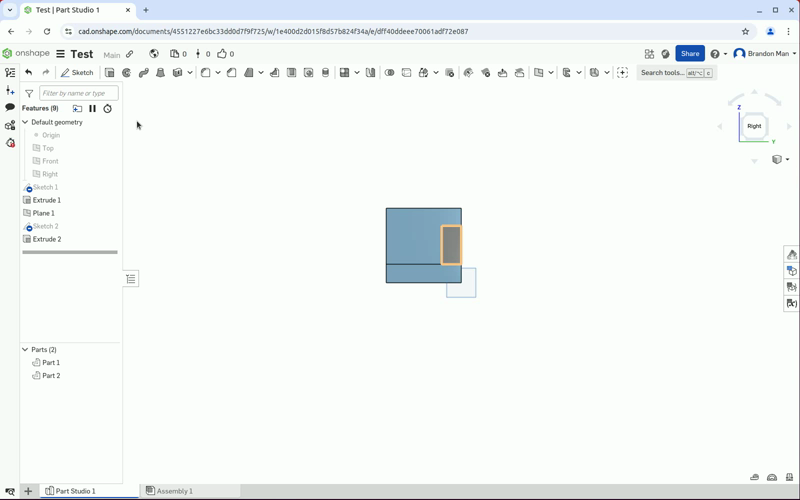
key(shift+h)
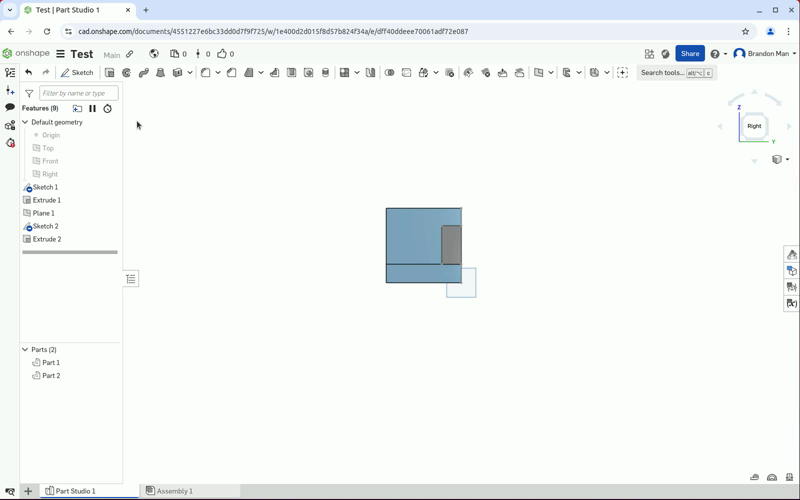
key(shift+h)
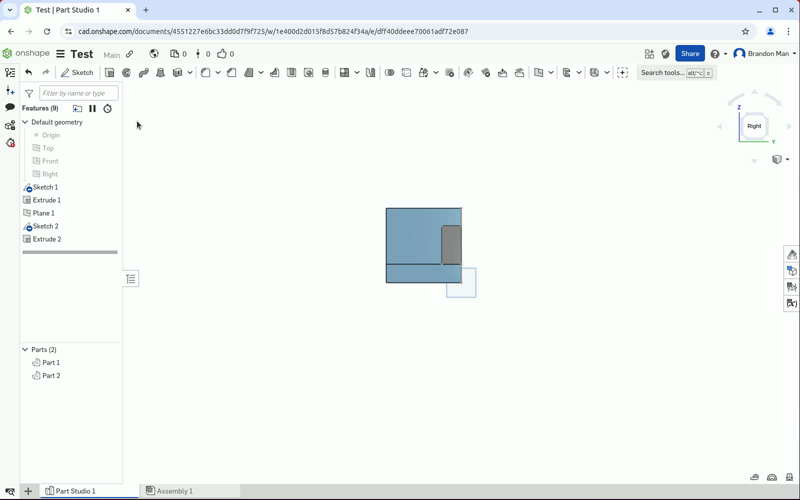
key(shift+7)
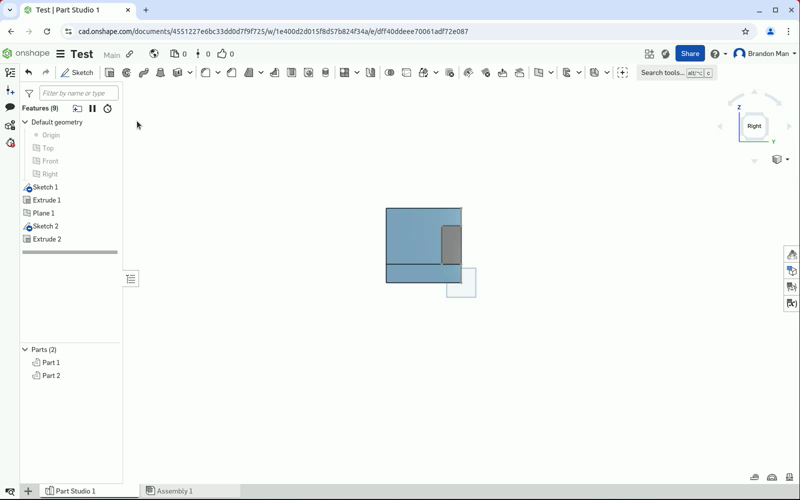
key(right, 2)
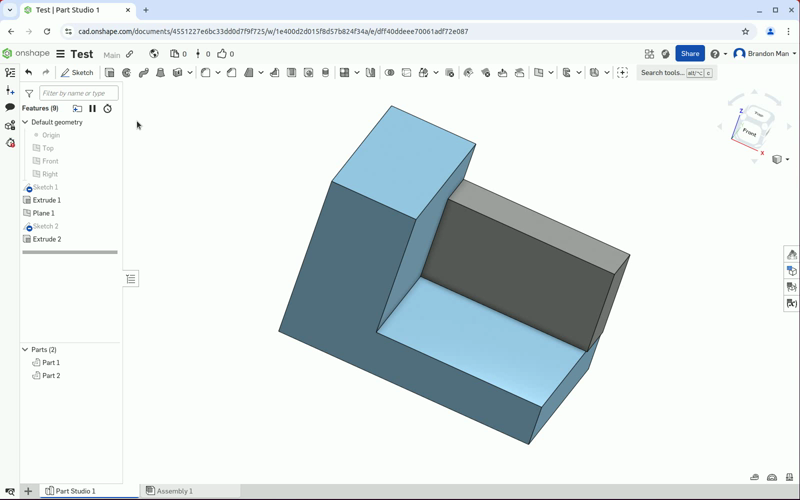
key(down, 2)
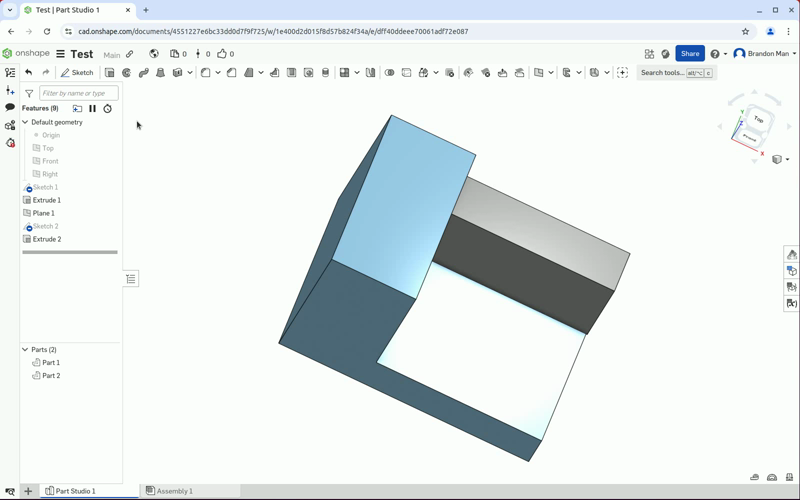
key(up, 2)
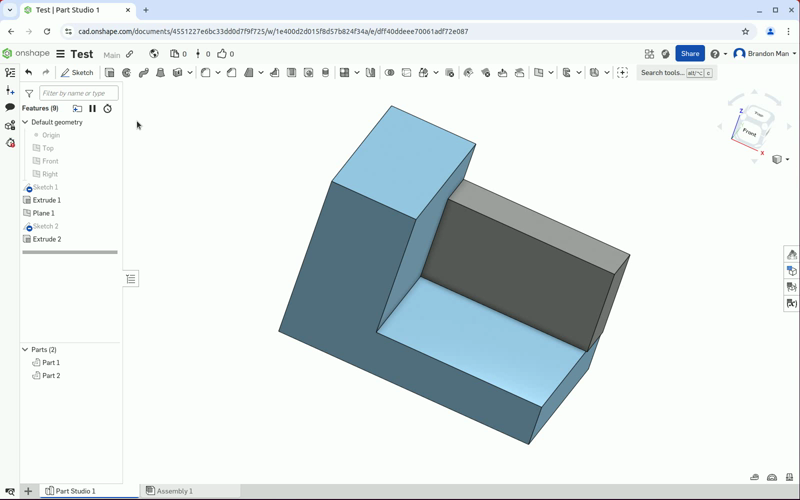
key(left, 2)
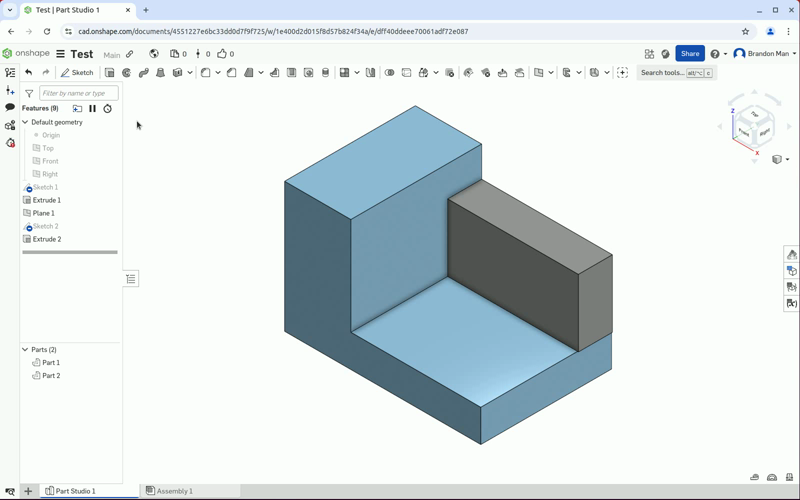
mouse_move(73, 189)
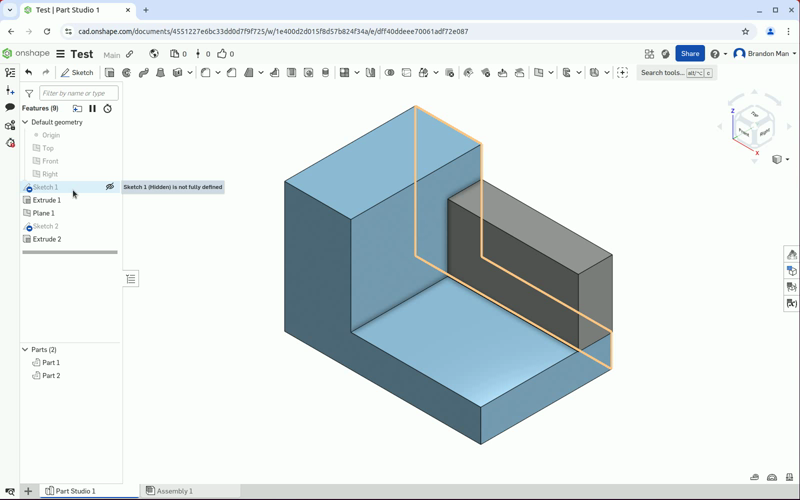
click(73, 189)